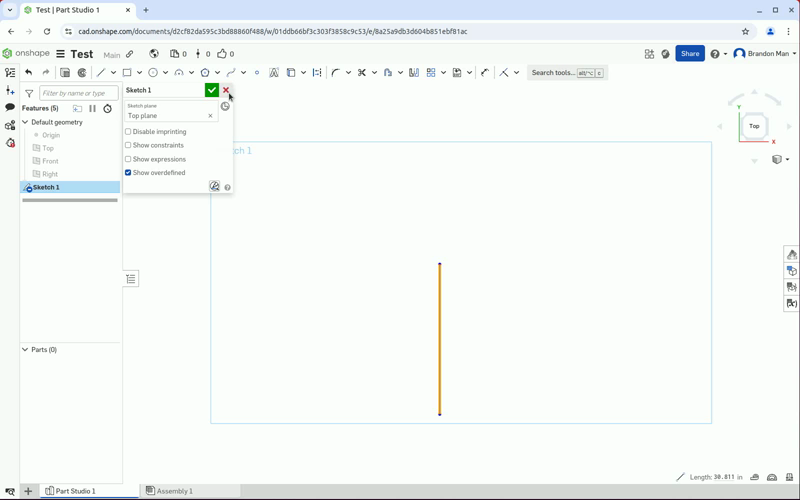
key(shift+h)
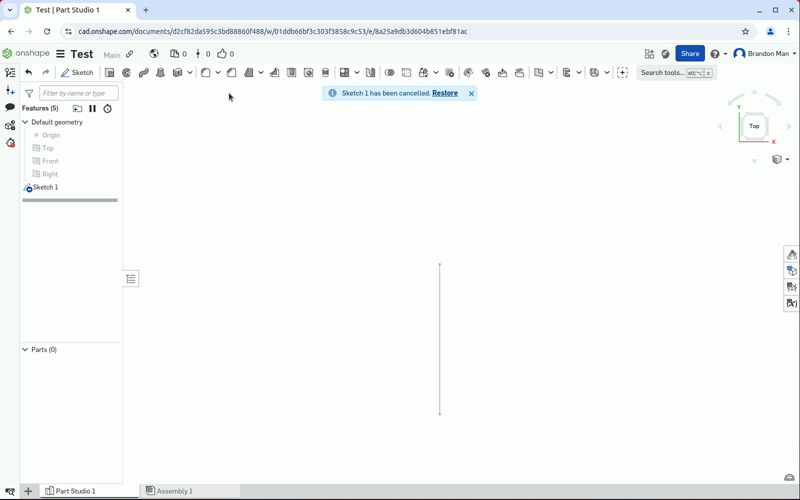
mouse_move(73, 352)
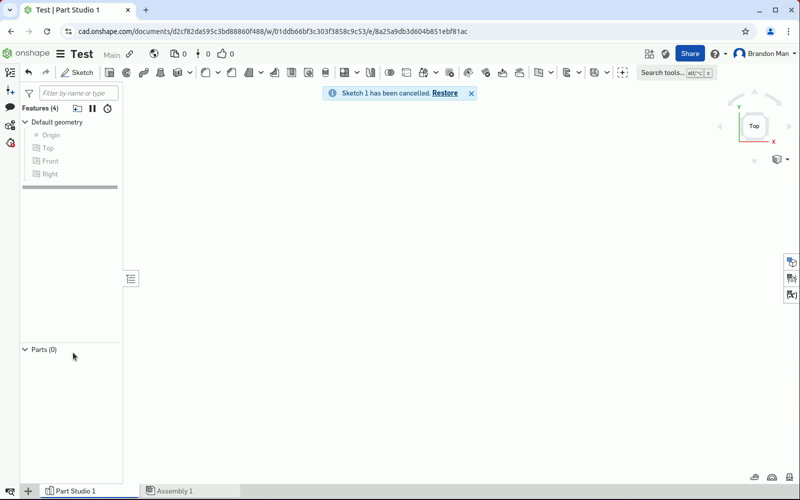
key(y)
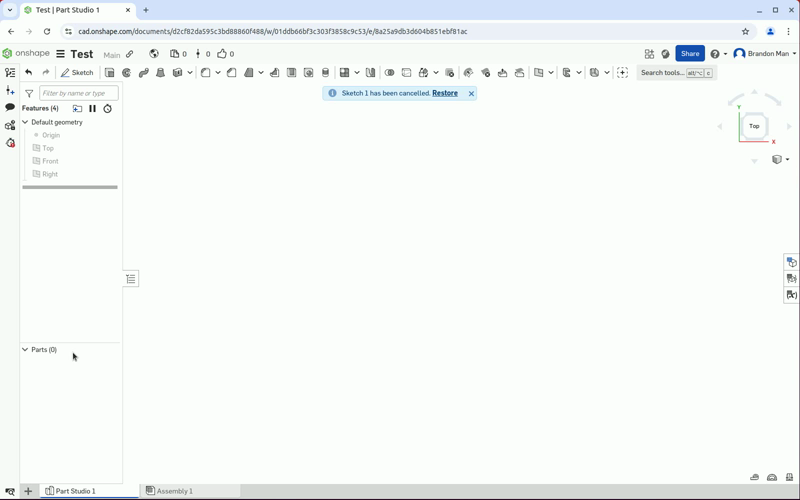
key(shift+p)
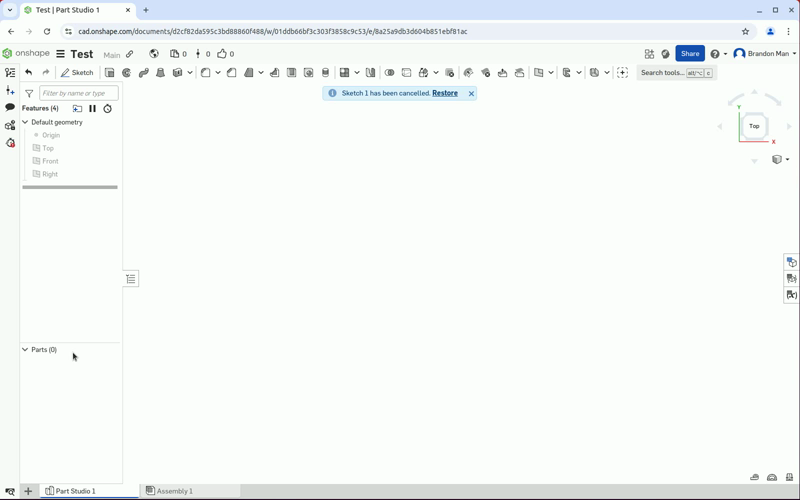
key(space)
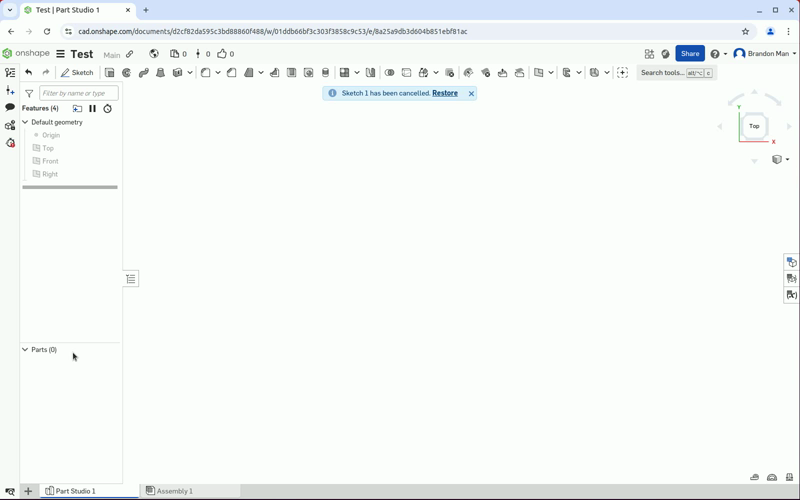
key_down(shift)
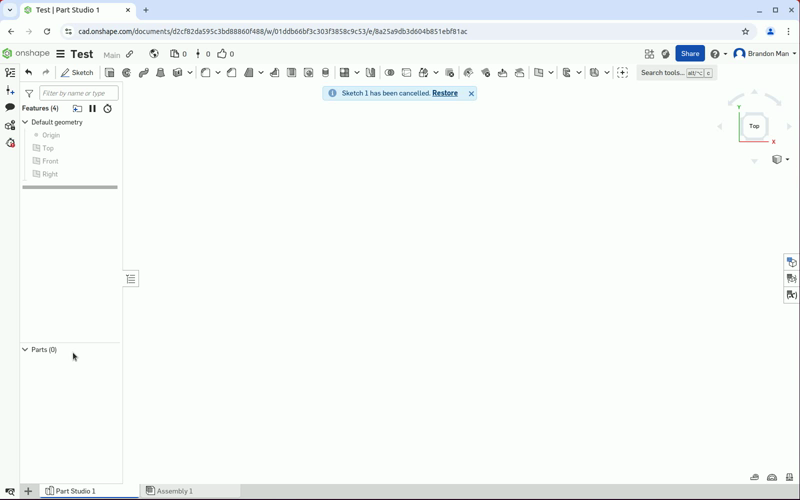
key(up)
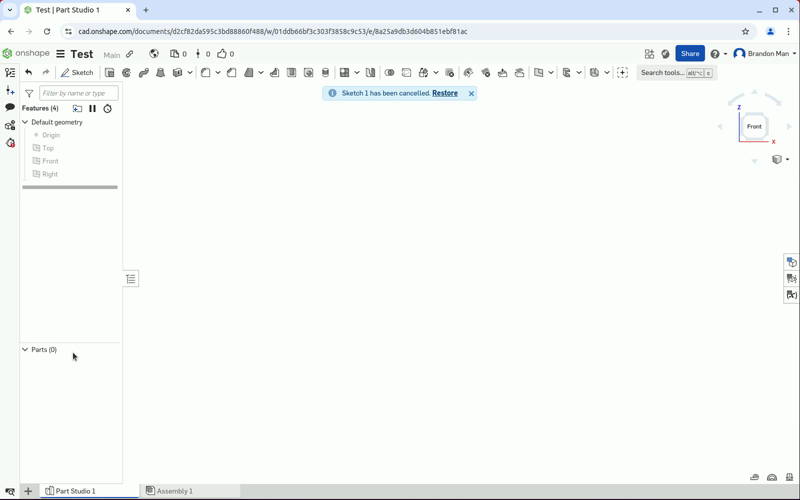
key_up(shift)
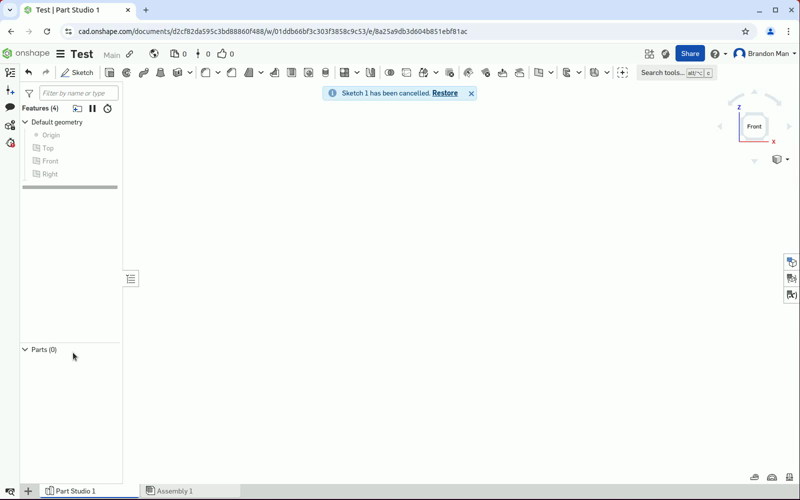
mouse_move(73, 352)
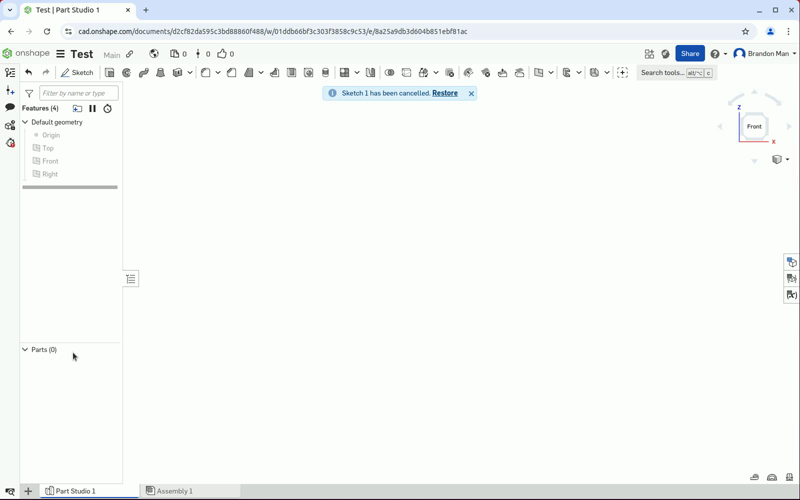
key(shift+y)
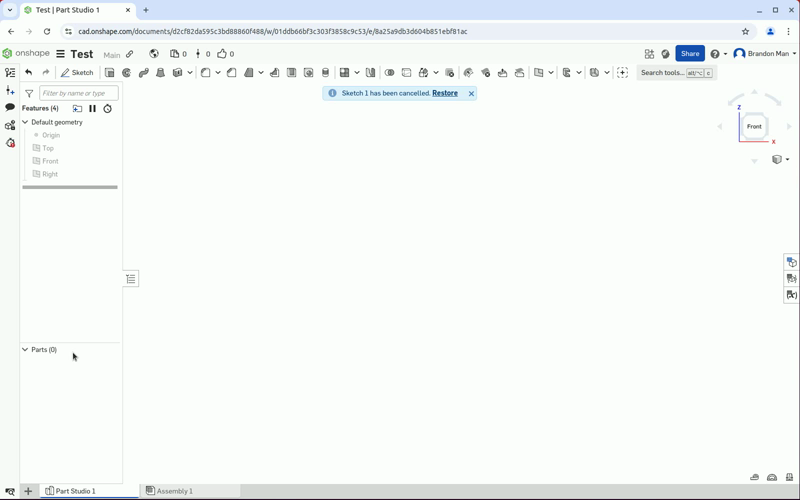
key(shift+s)
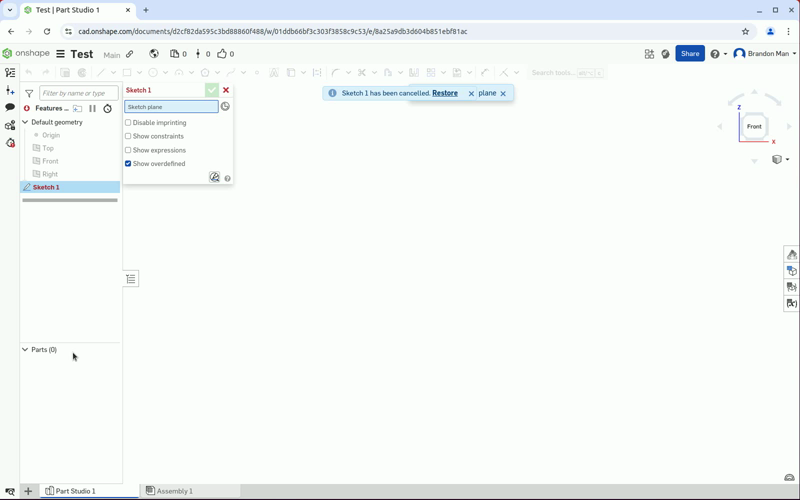
mouse_move(73, 163)
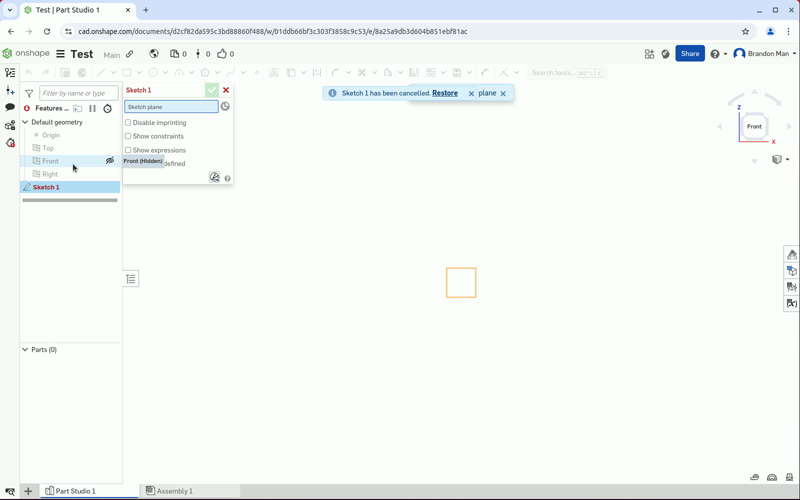
click(73, 163)
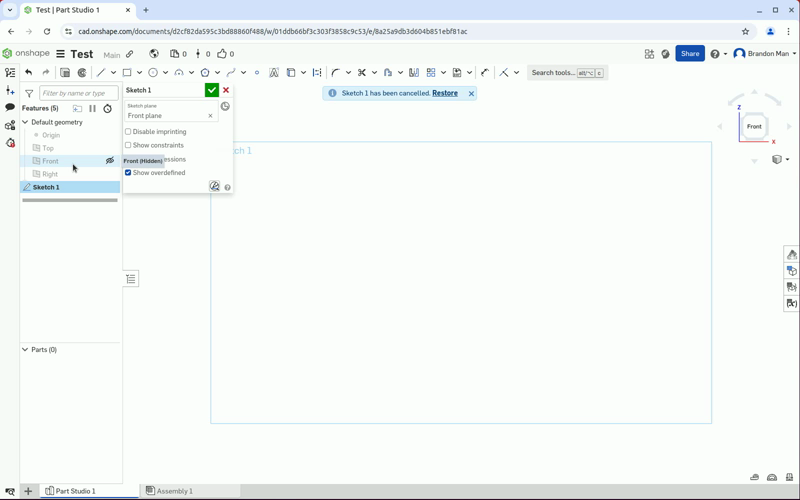
mouse_move(73, 352)
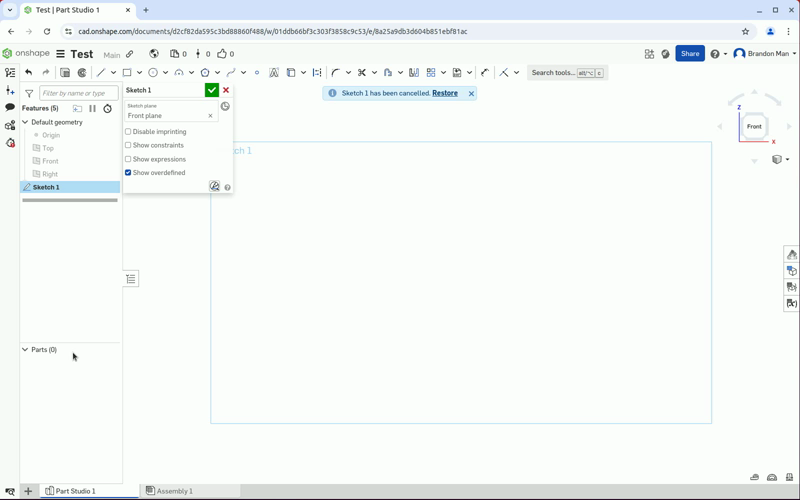
key(y)
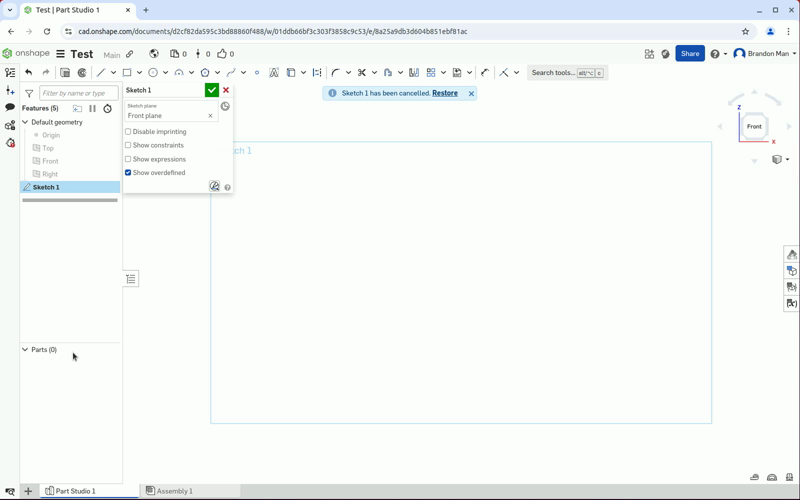
key(l)
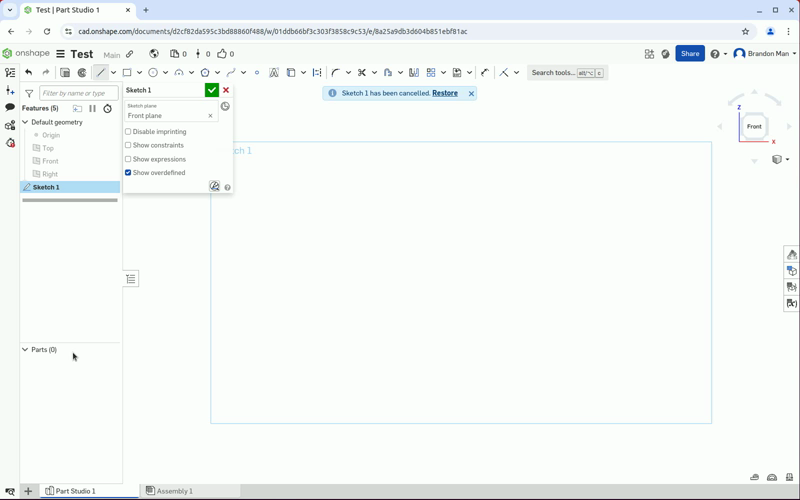
key_down(shift)
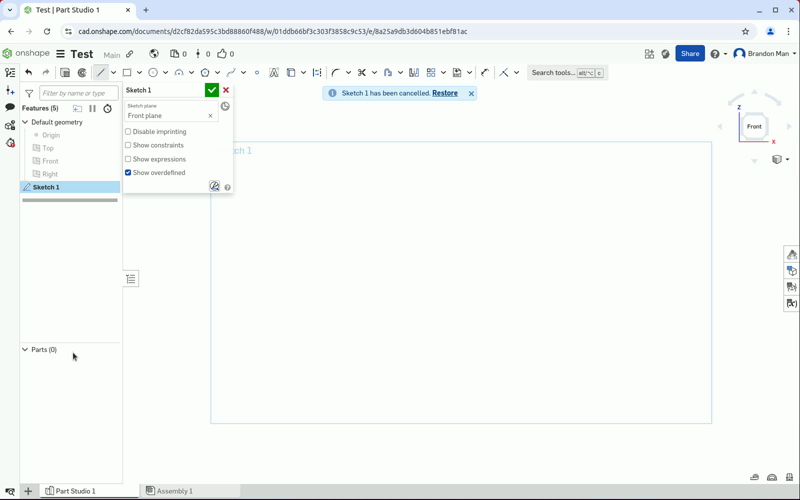
mouse_move(430, 292)
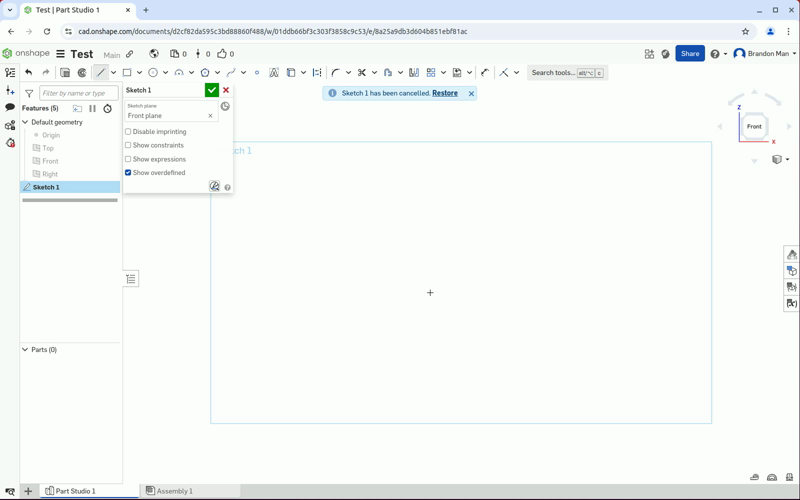
click(430, 292)
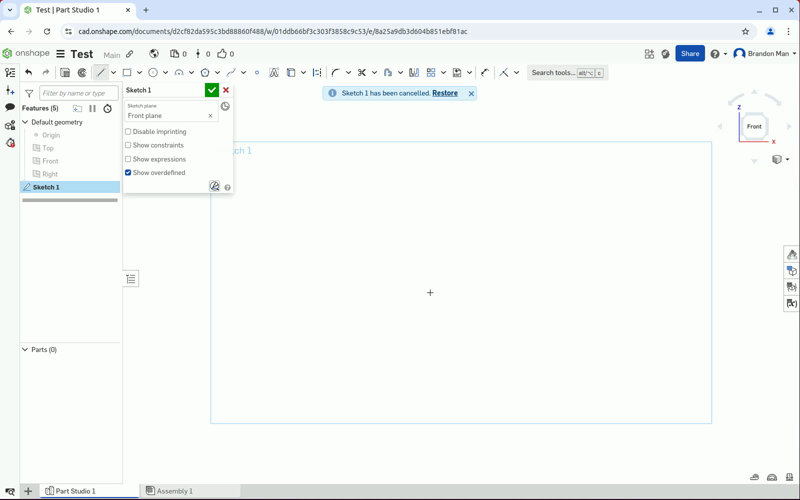
key_up(shift)
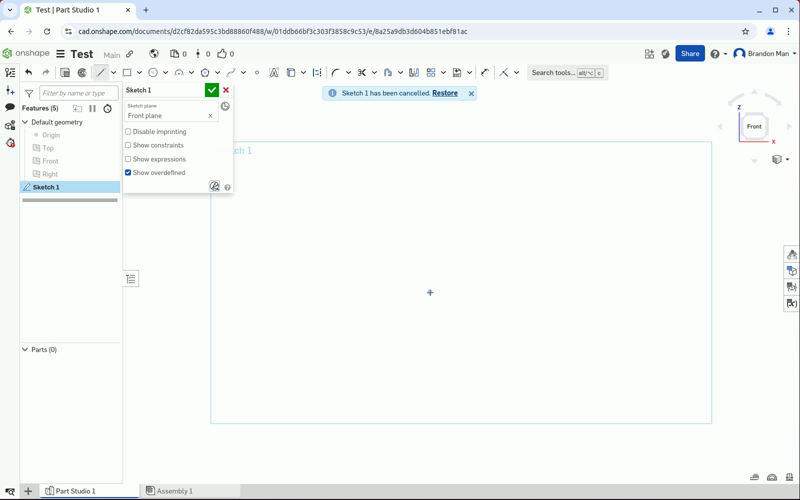
key_down(shift)
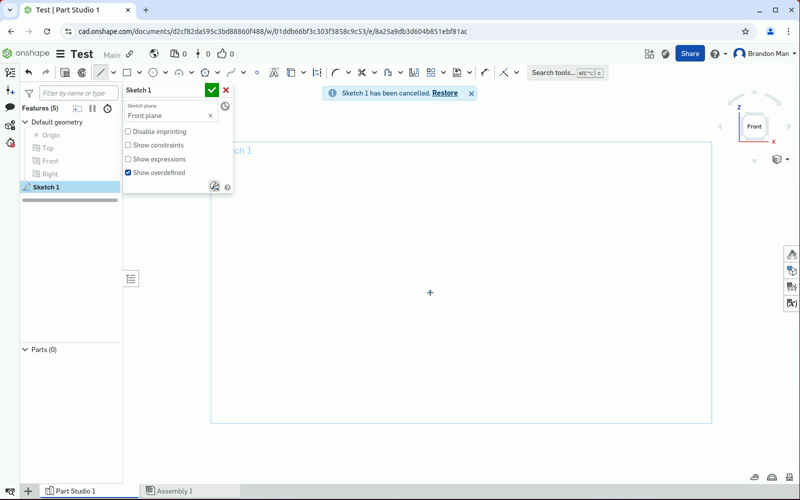
mouse_move(490, 292)
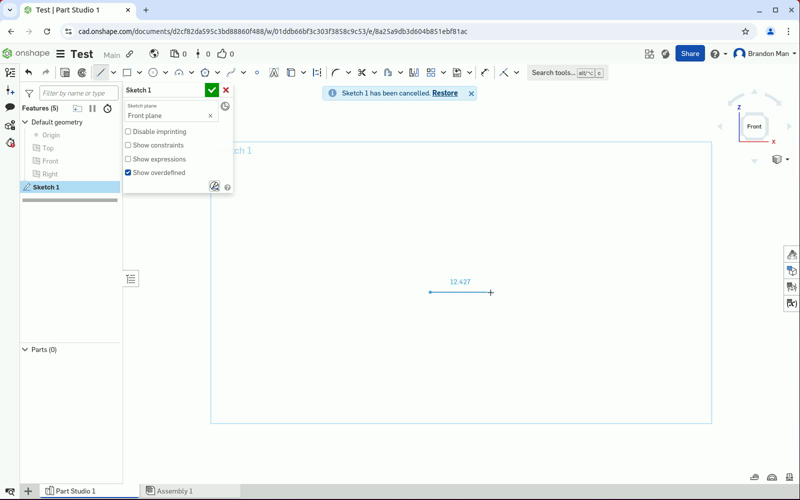
click(490, 292)
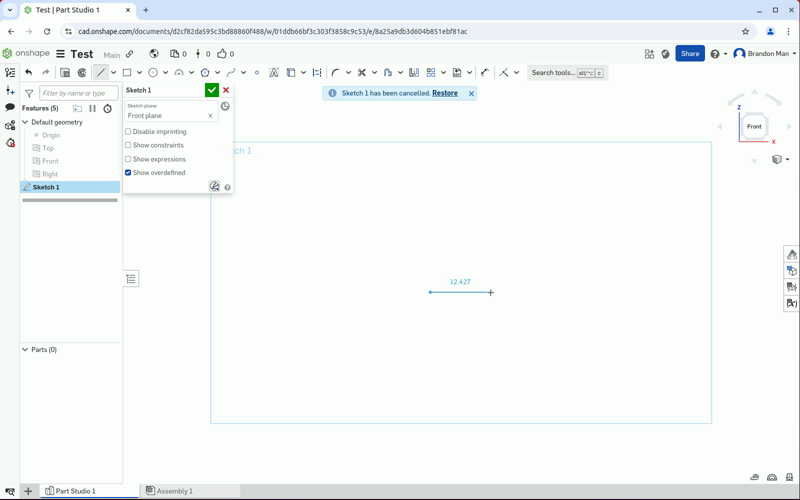
key_up(shift)
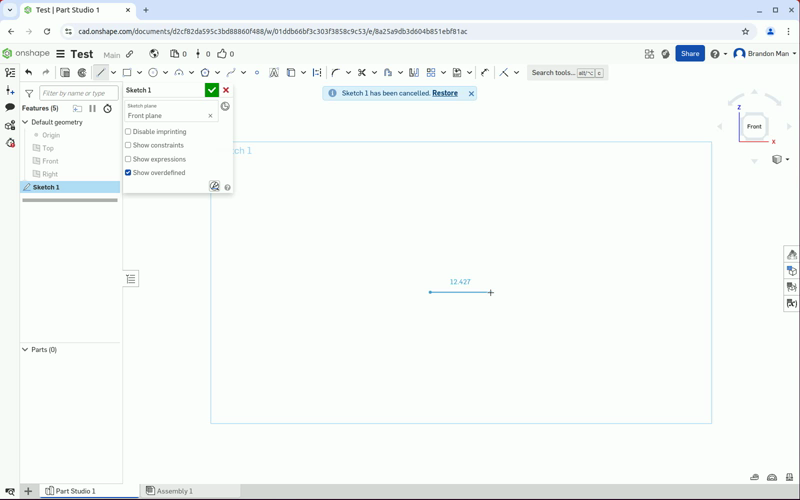
key_down(shift)
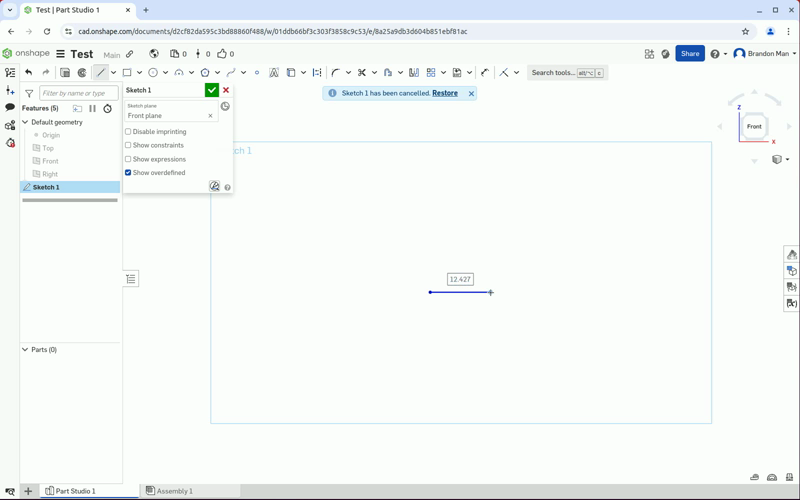
mouse_move(520, 292)
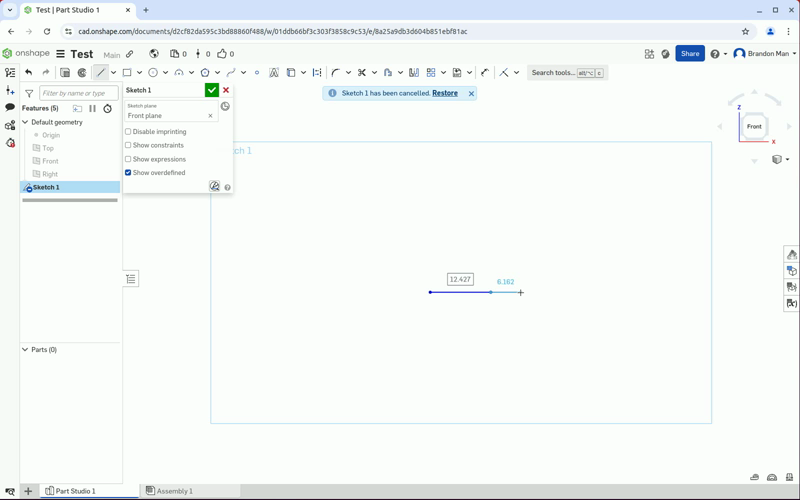
mouse_move(490, 273)
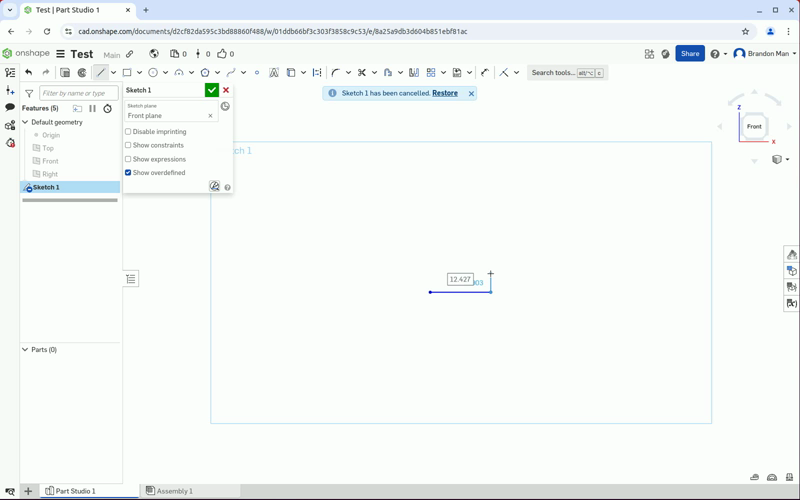
click(490, 273)
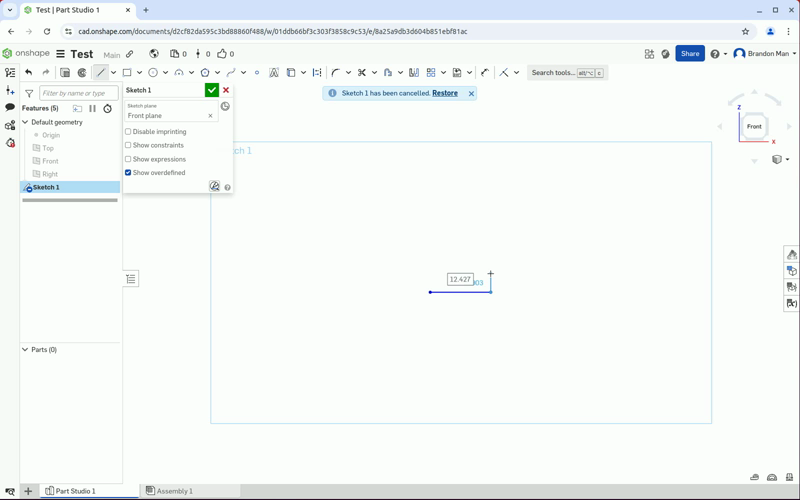
key_up(shift)
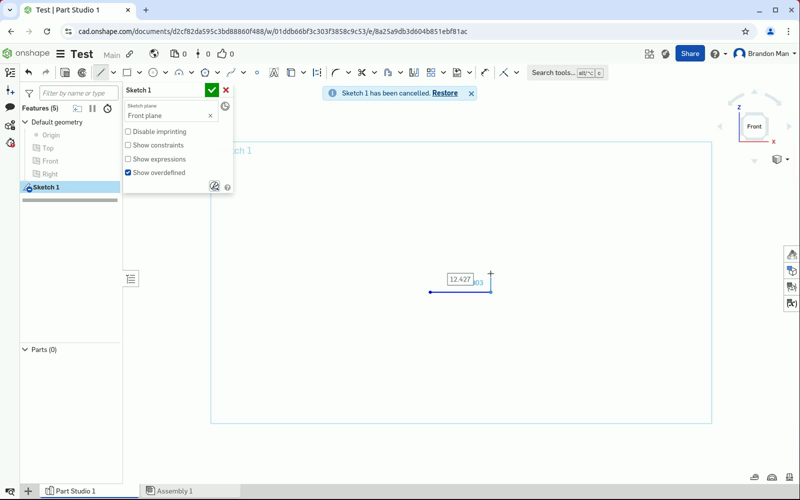
key_down(shift)
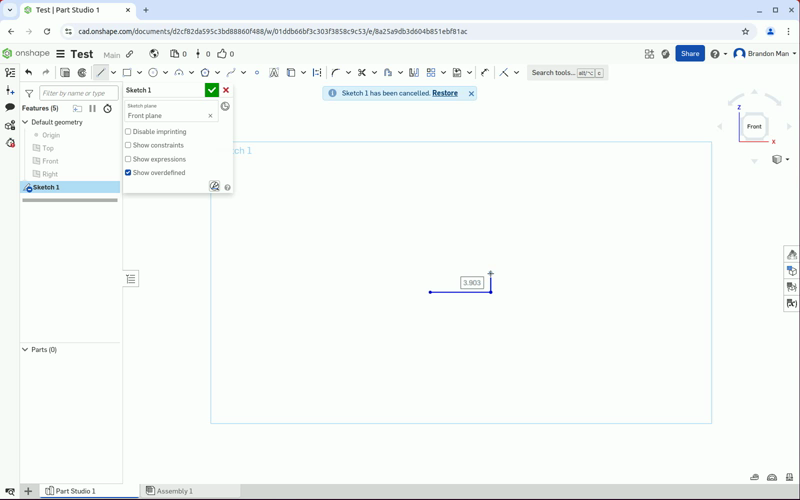
mouse_move(430, 273)
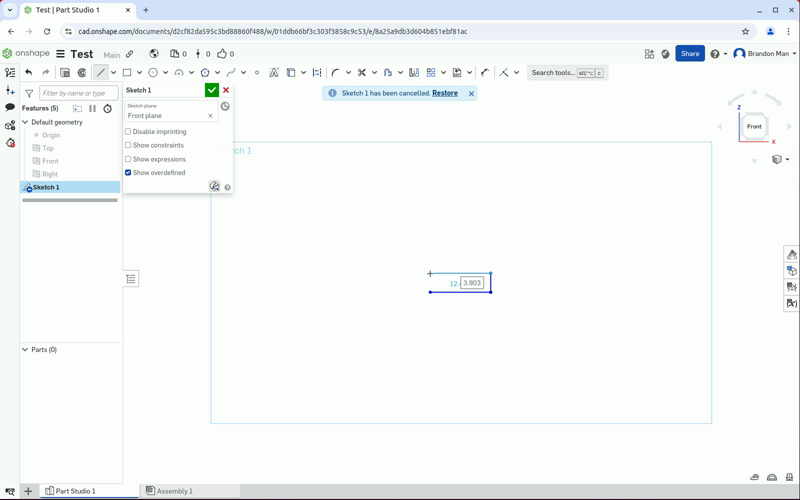
click(430, 273)
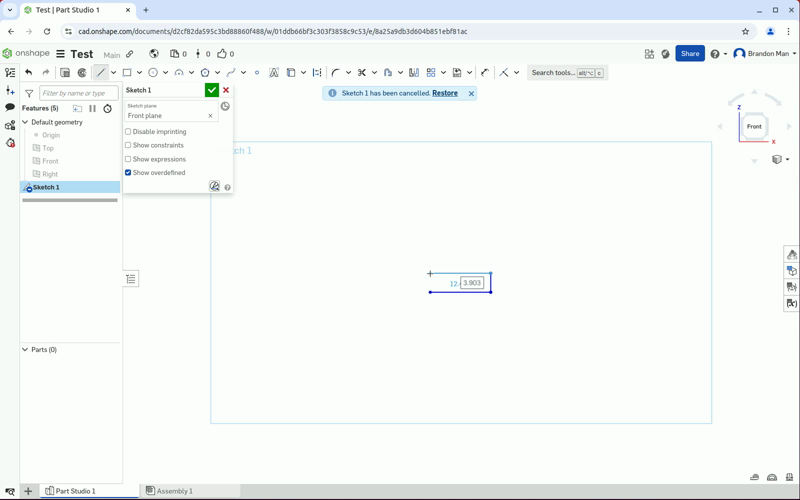
key_up(shift)
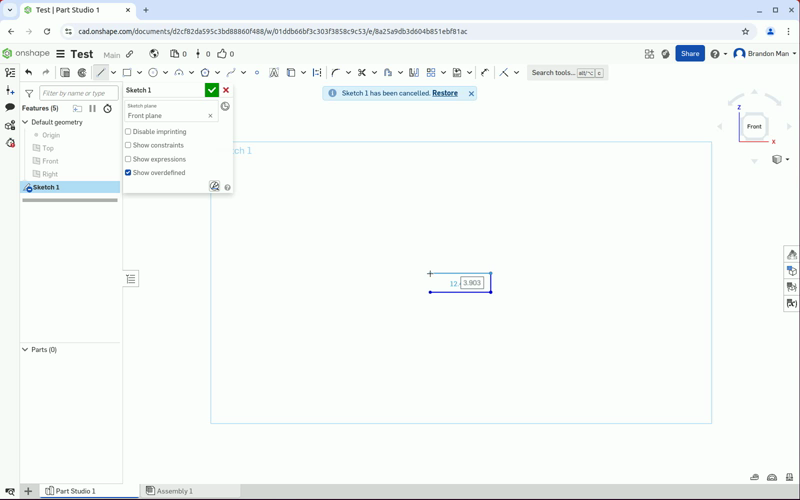
mouse_move(460, 273)
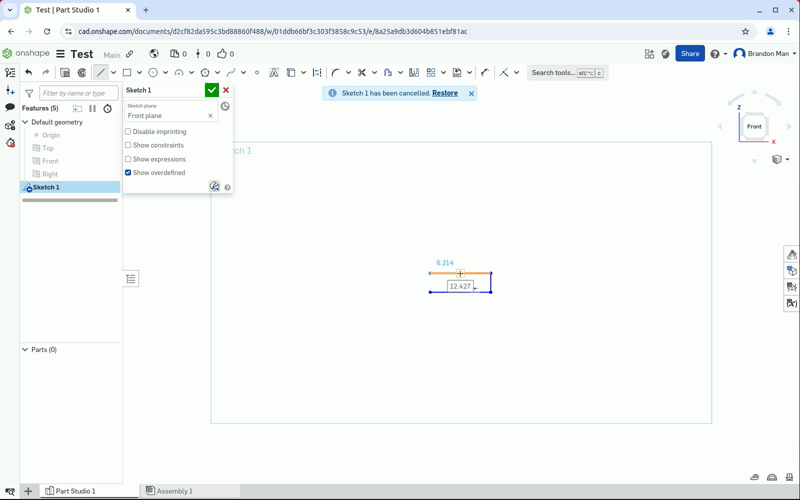
key_down(shift)
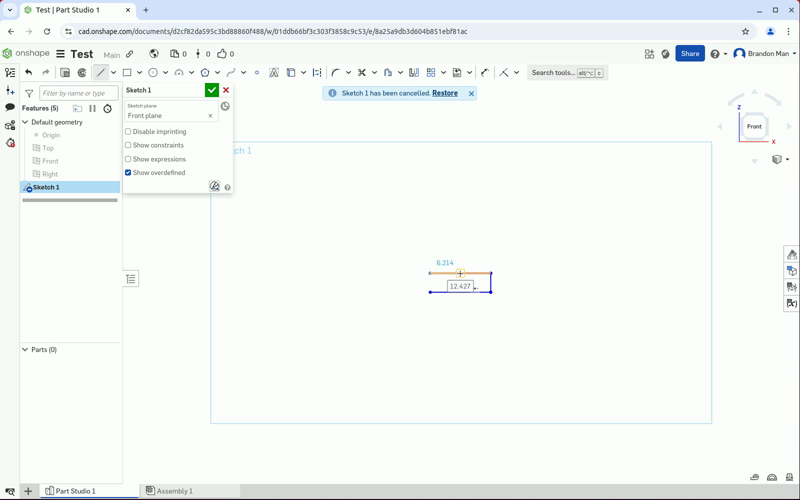
mouse_move(430, 292)
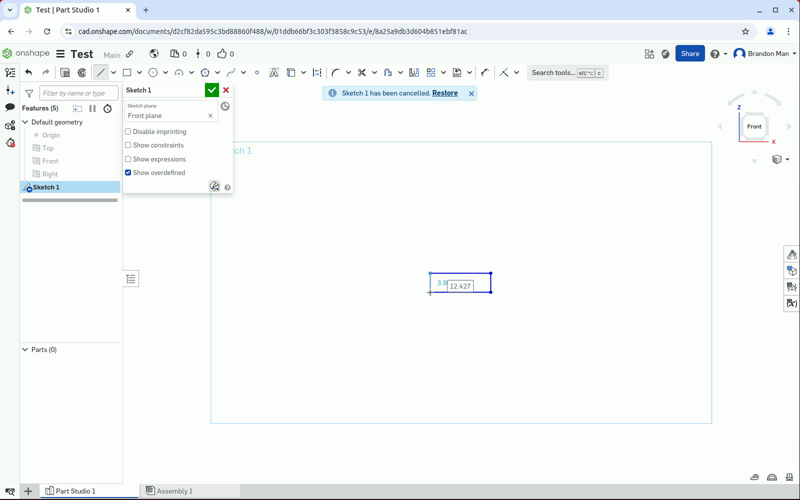
key_up(shift)
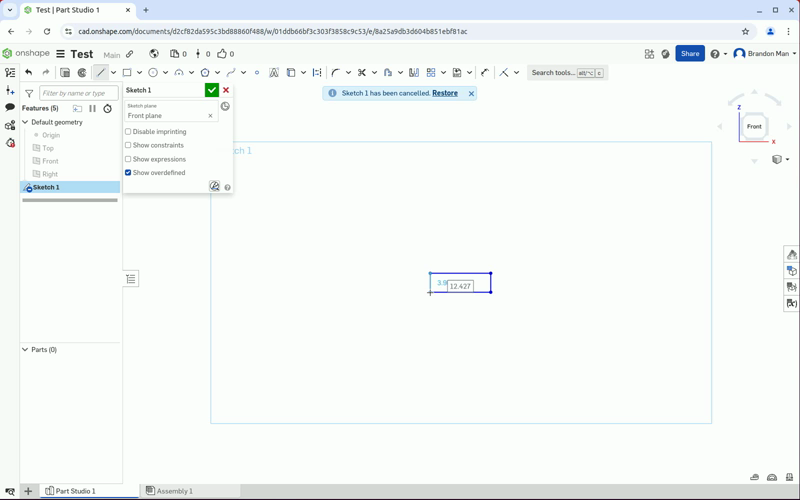
click(430, 292)
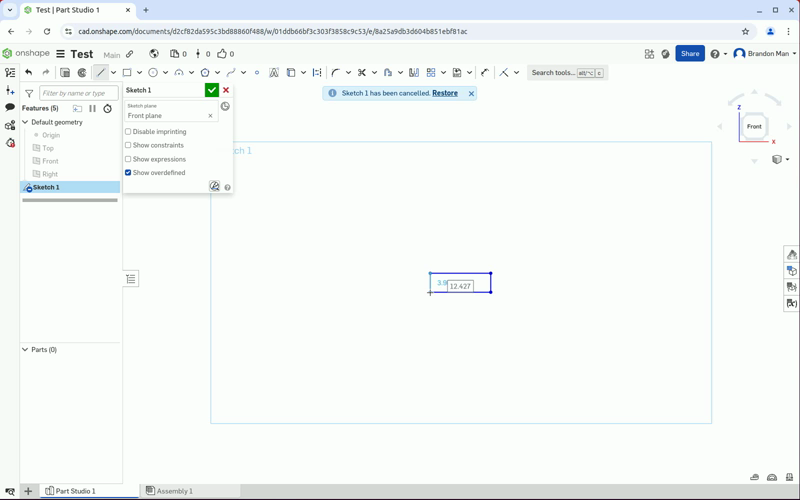
key(esc)
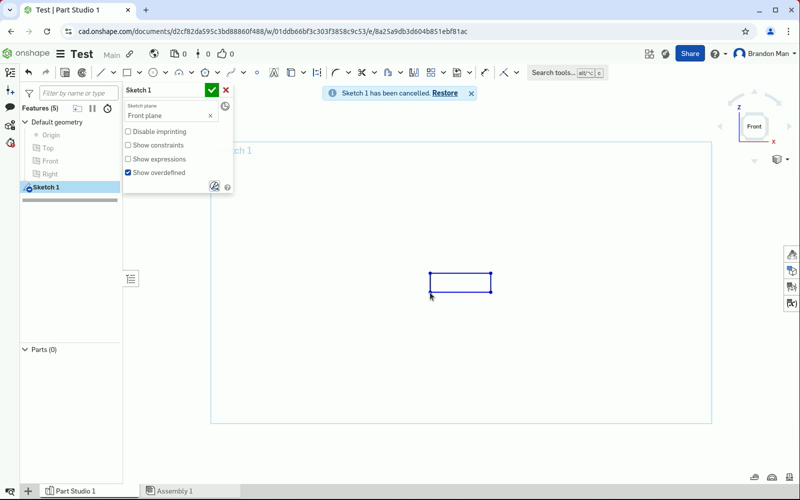
mouse_move(489, 283)
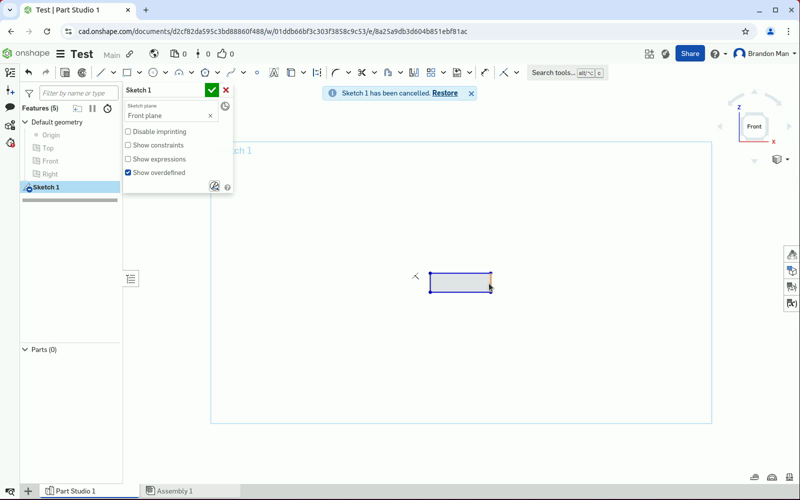
scroll(6)
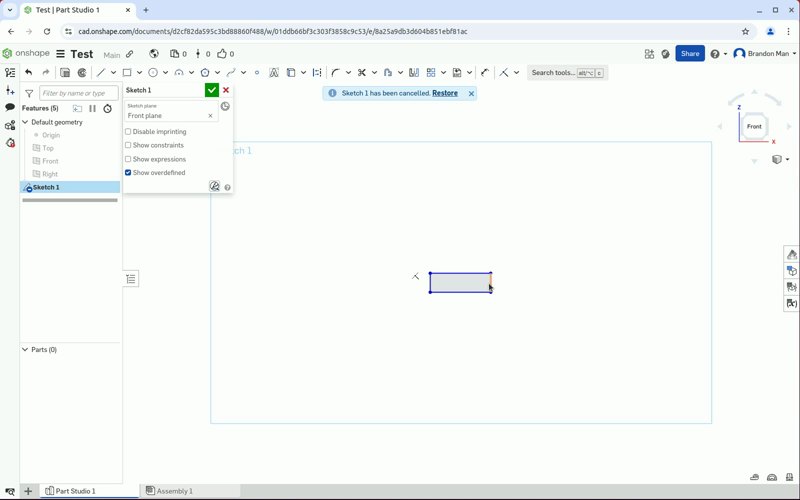
scroll(6)
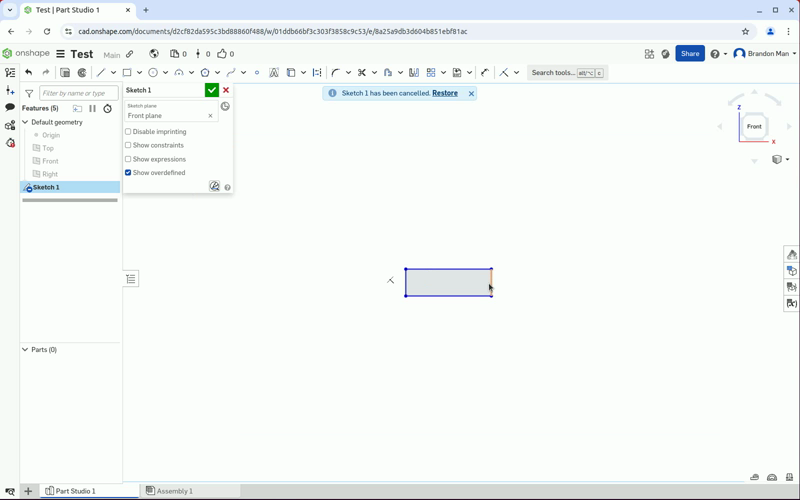
scroll(6)
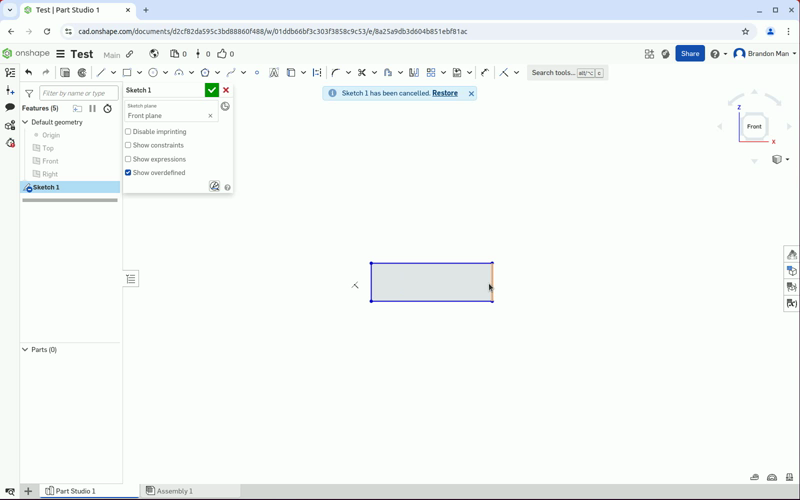
scroll(6)
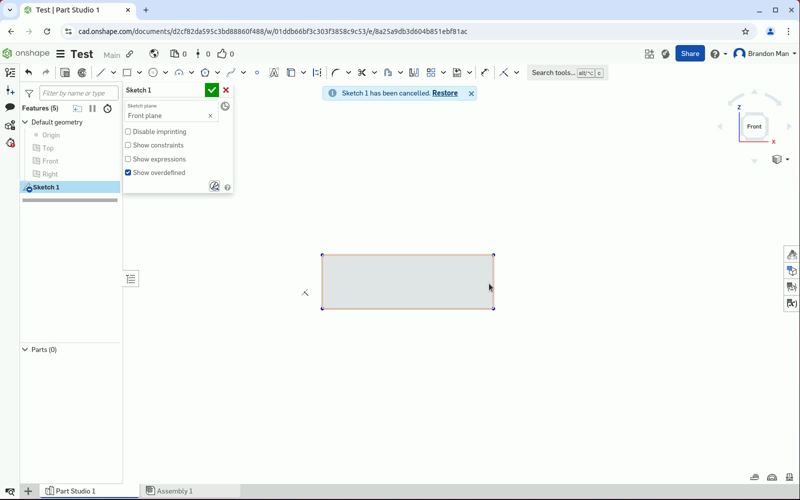
scroll(6)
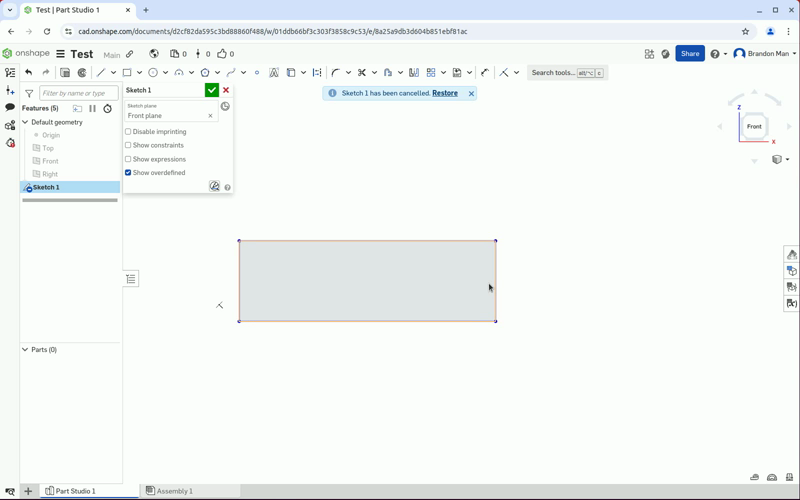
scroll(6)
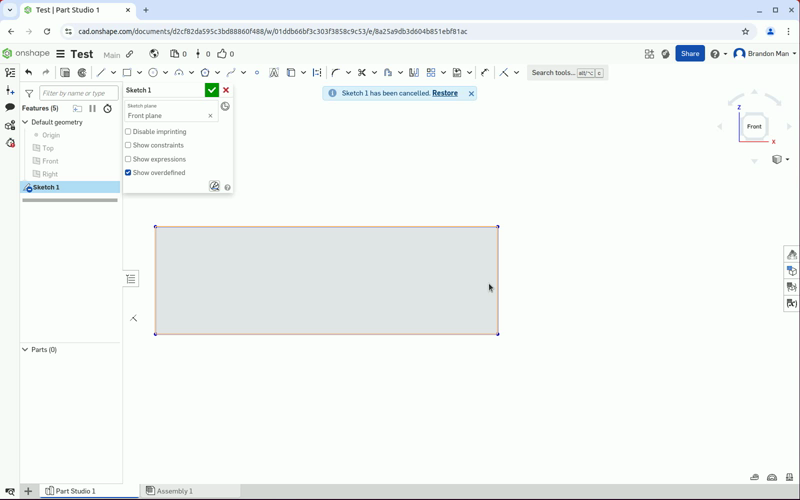
scroll(6)
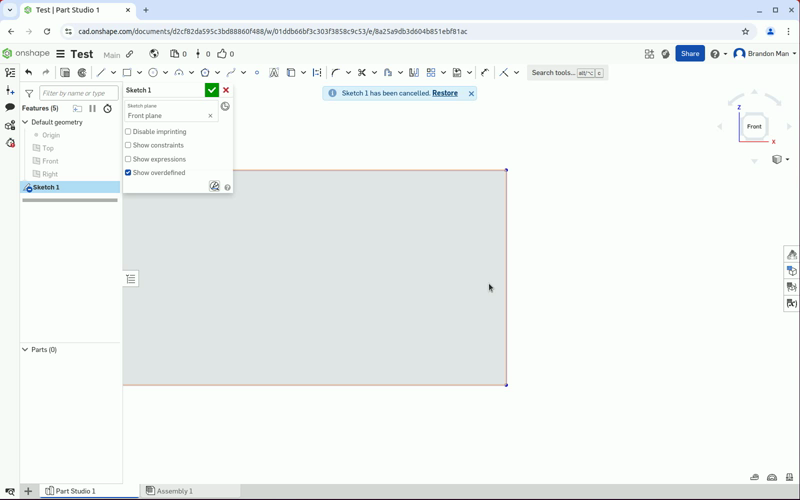
click(489, 283)
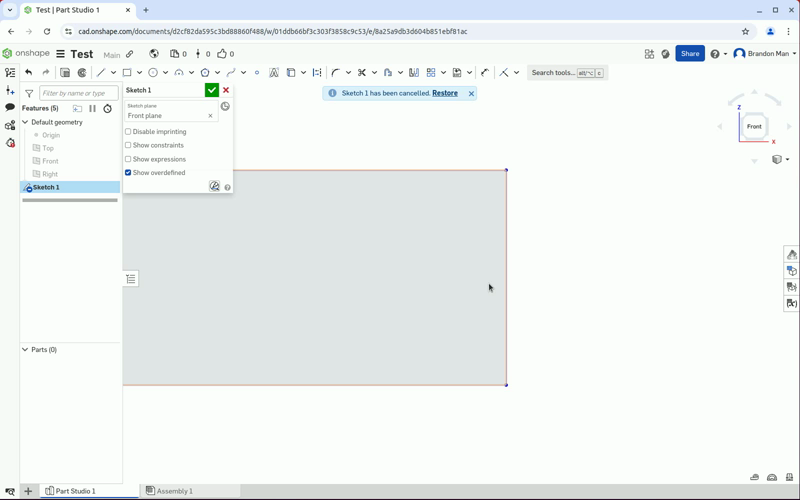
scroll(-6)
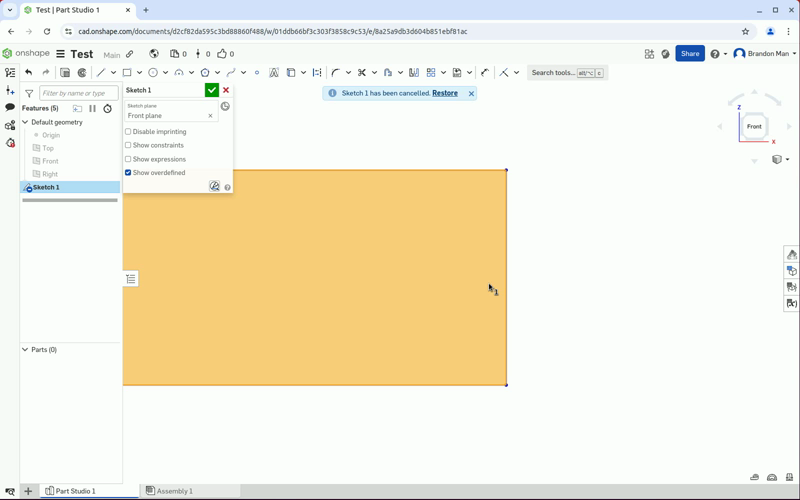
scroll(-6)
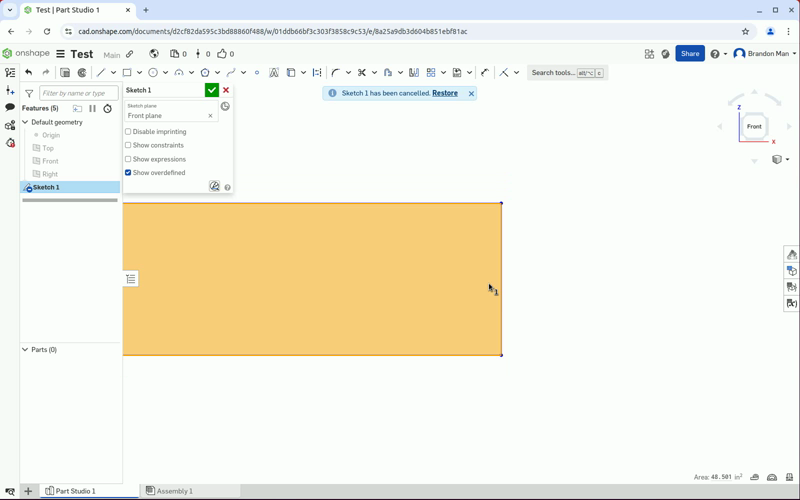
scroll(-6)
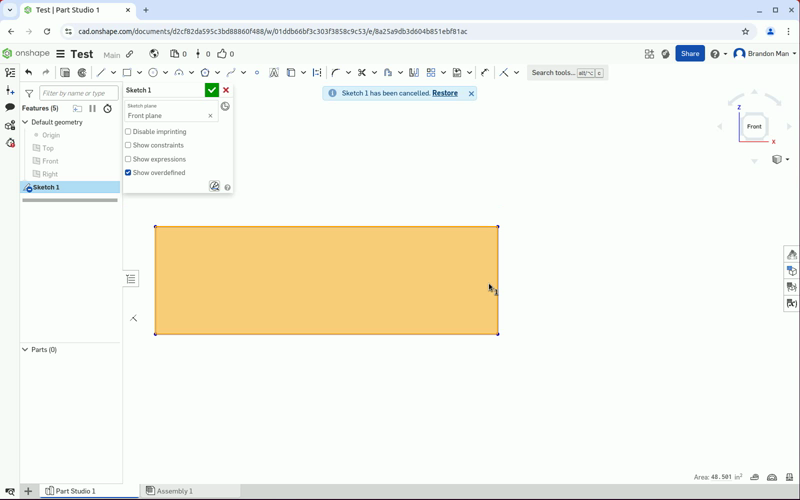
scroll(-6)
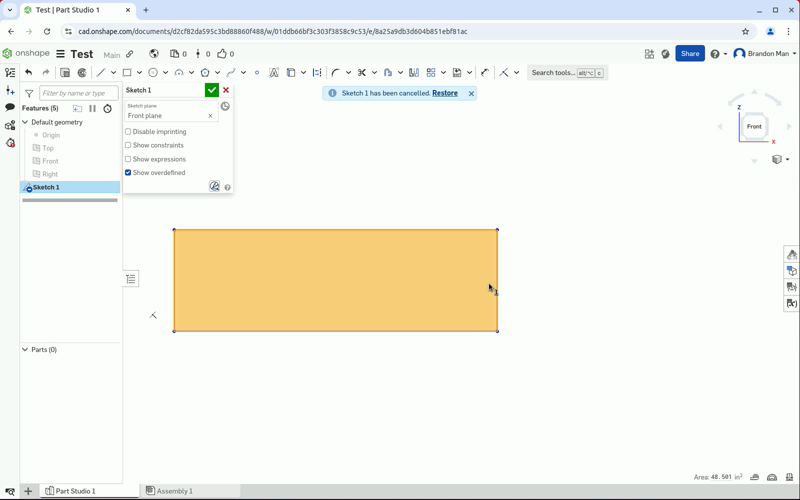
scroll(-6)
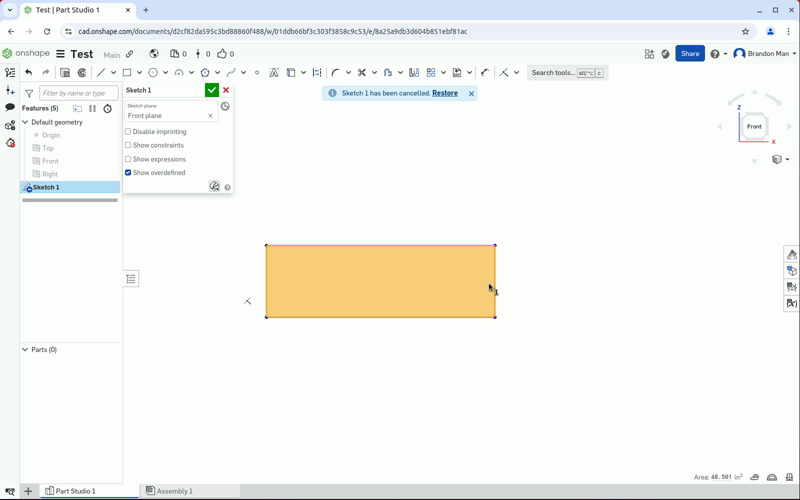
scroll(-6)
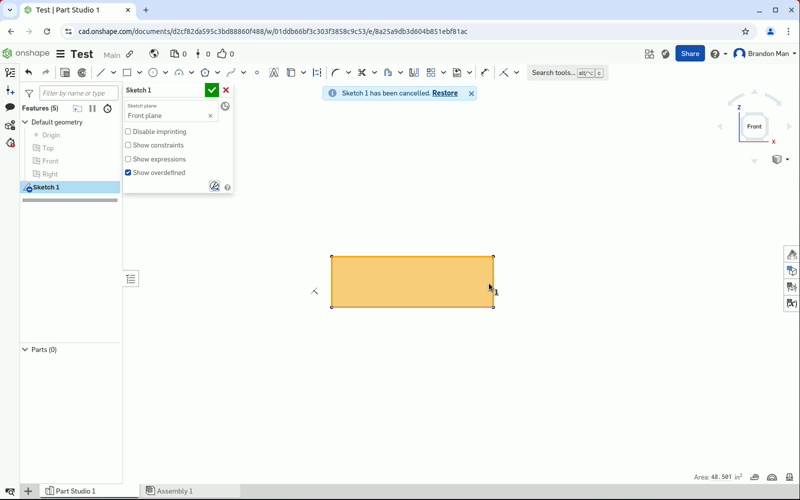
scroll(-6)
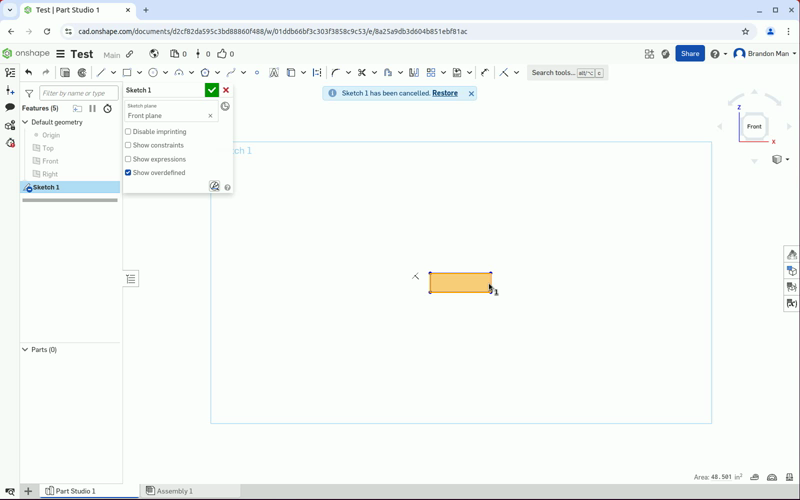
mouse_move(73, 352)
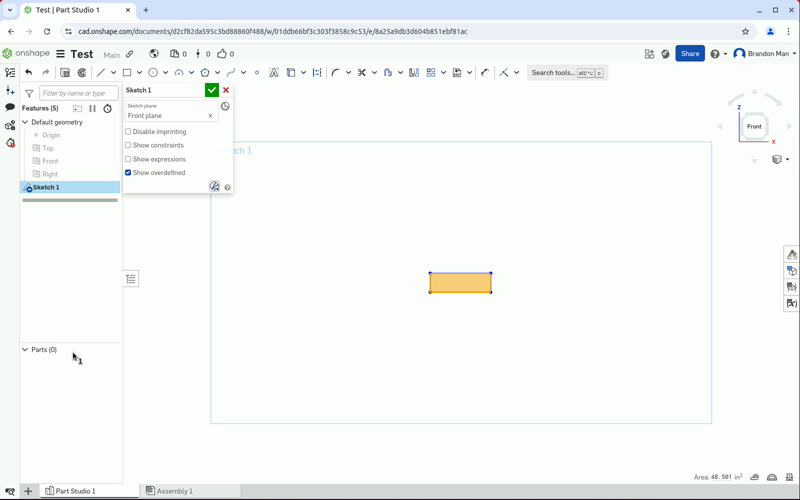
key(shift+y)
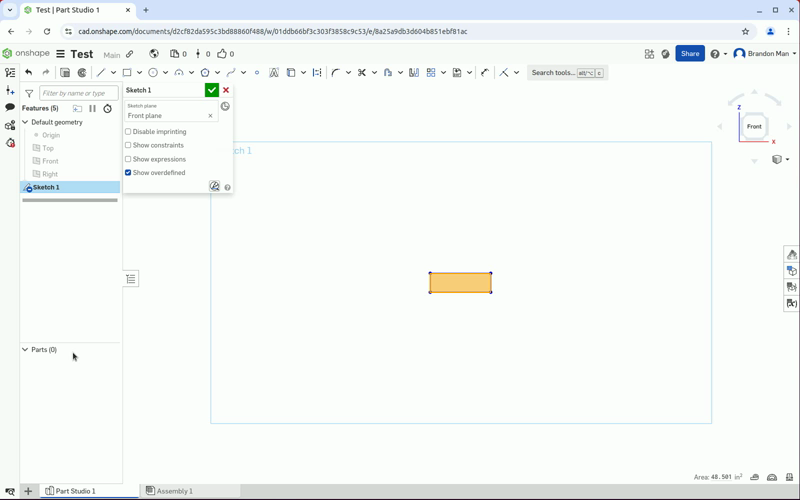
key(shift+e)
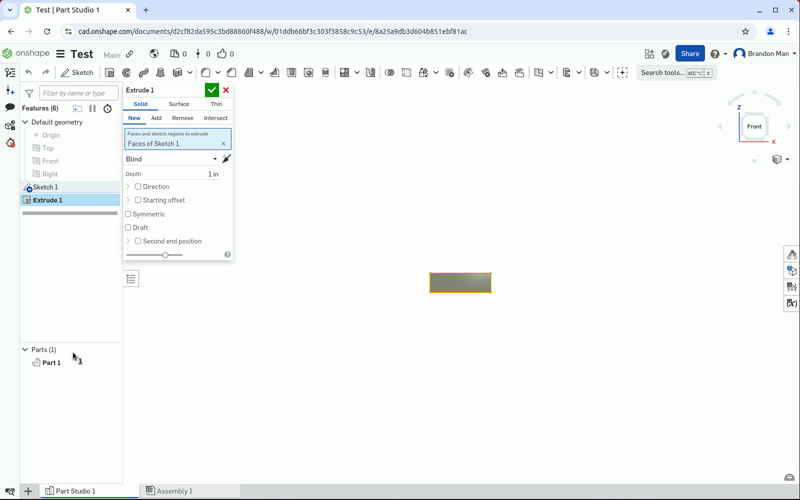
mouse_move(143, 106)
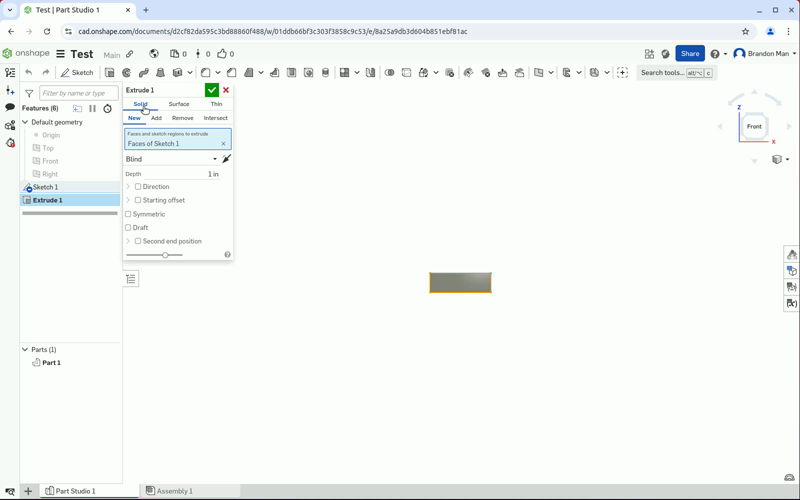
click(143, 106)
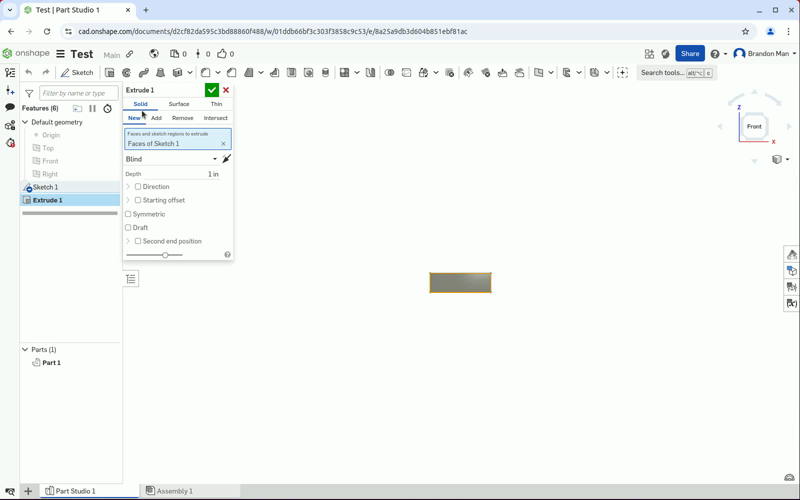
mouse_move(137, 120)
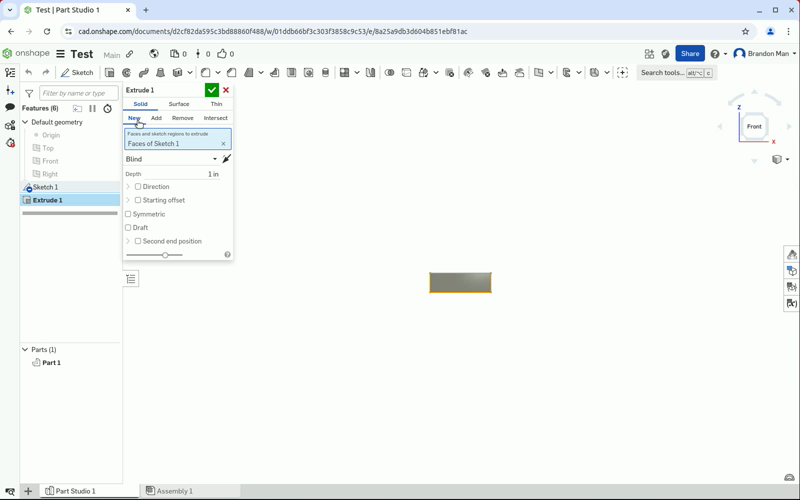
click(137, 120)
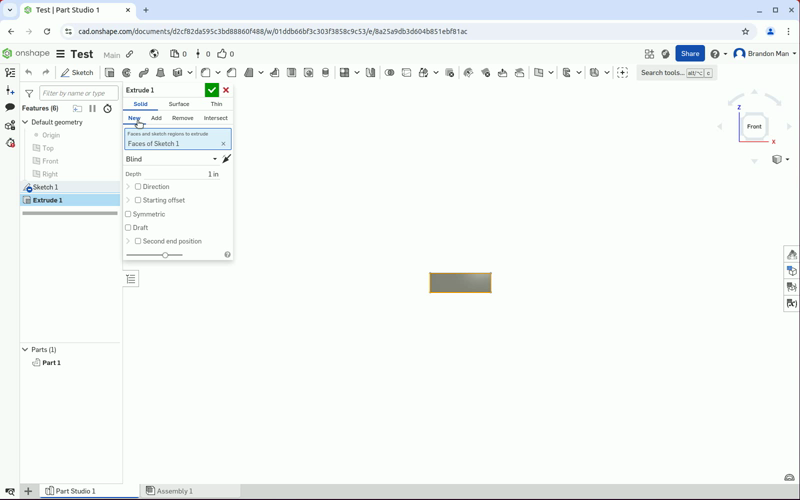
key(tab, 4)
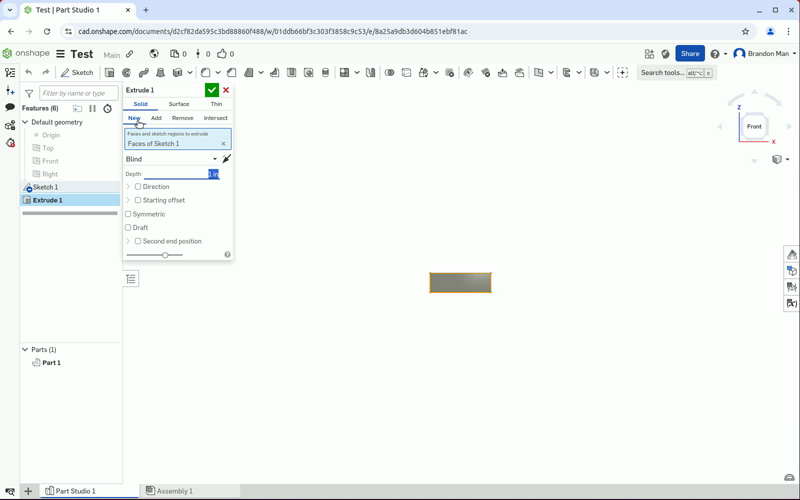
text(3.851)
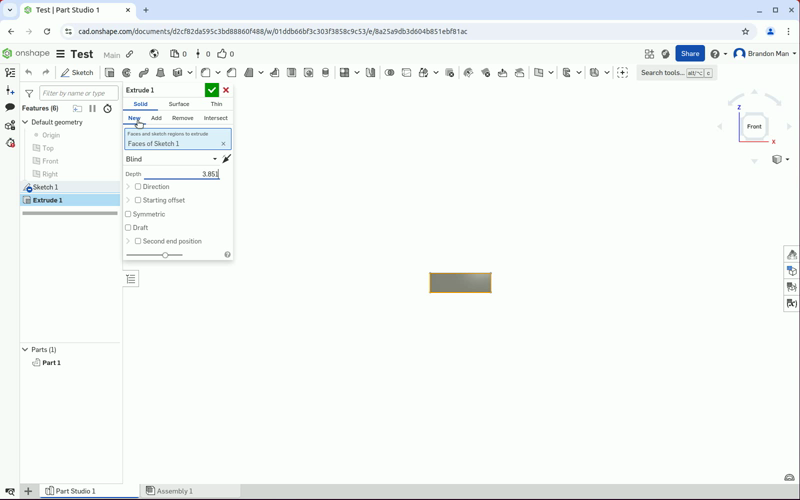
key(enter)
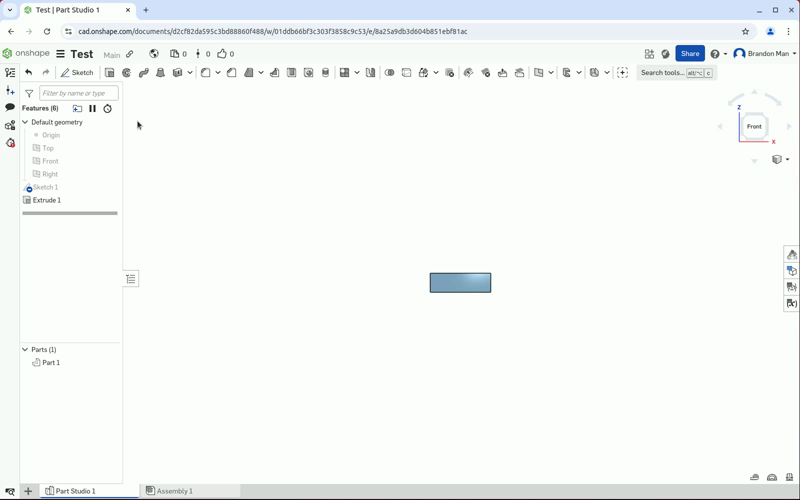
key(shift+h)
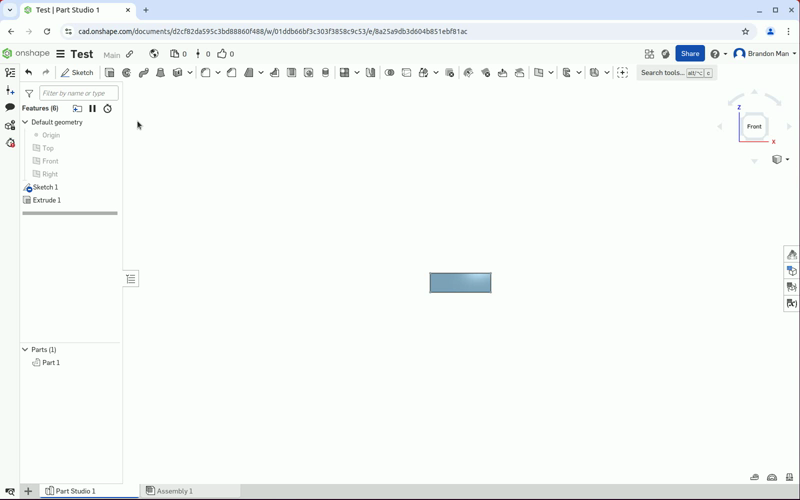
key(shift+h)
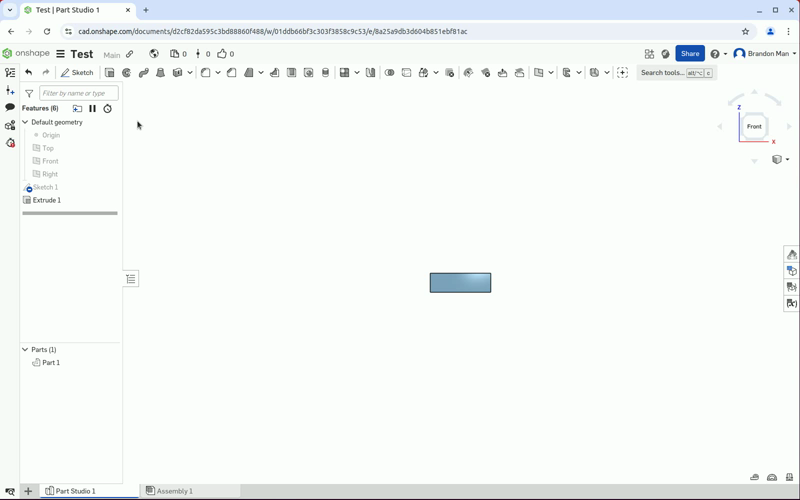
mouse_move(73, 189)
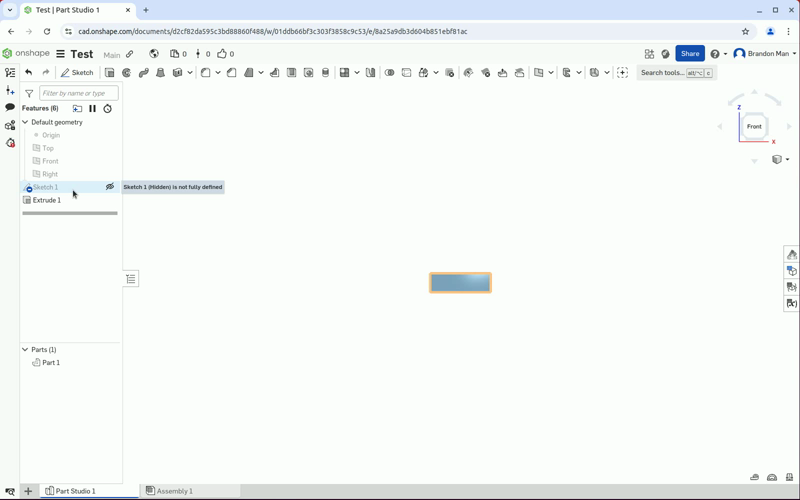
click(73, 189)
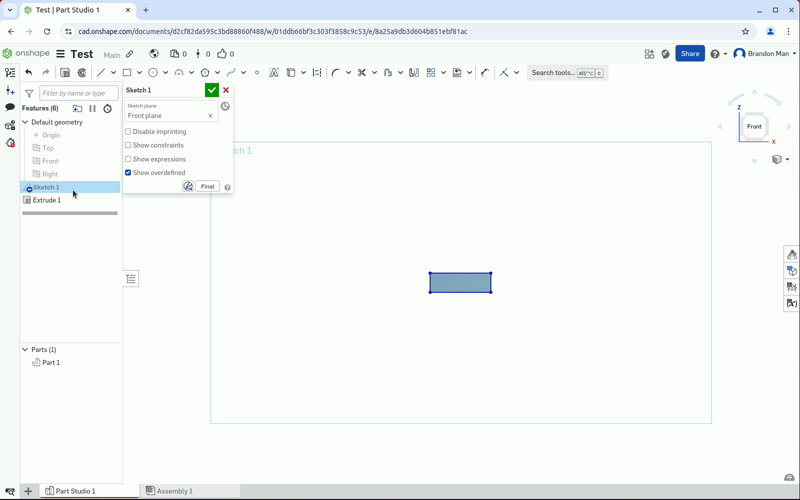
mouse_move(229, 92)
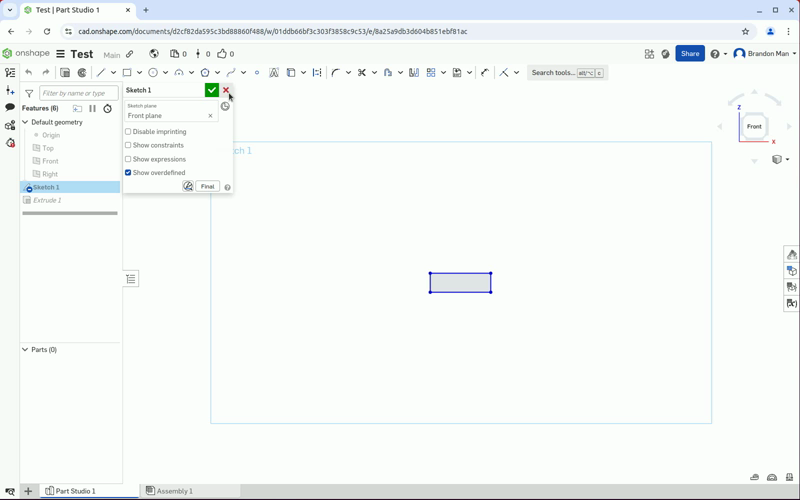
click(229, 92)
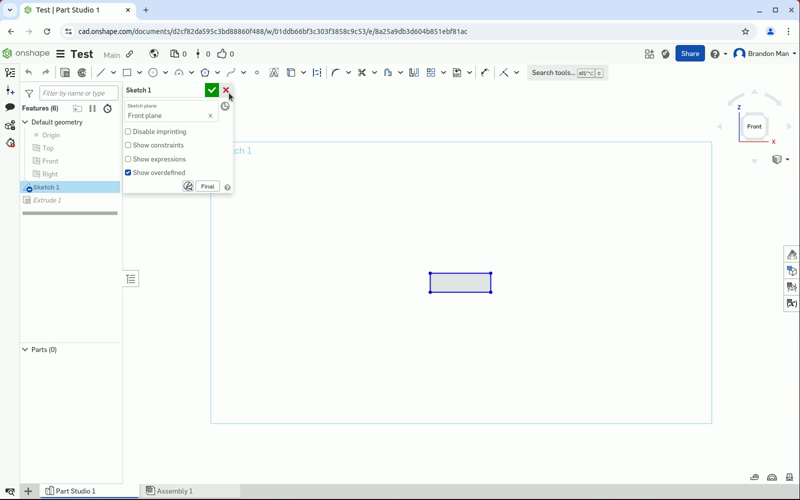
key(shift+s)
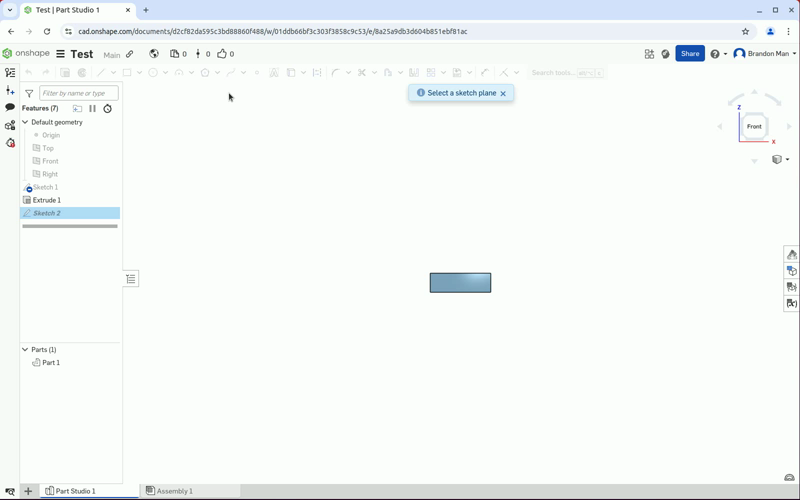
mouse_move(73, 163)
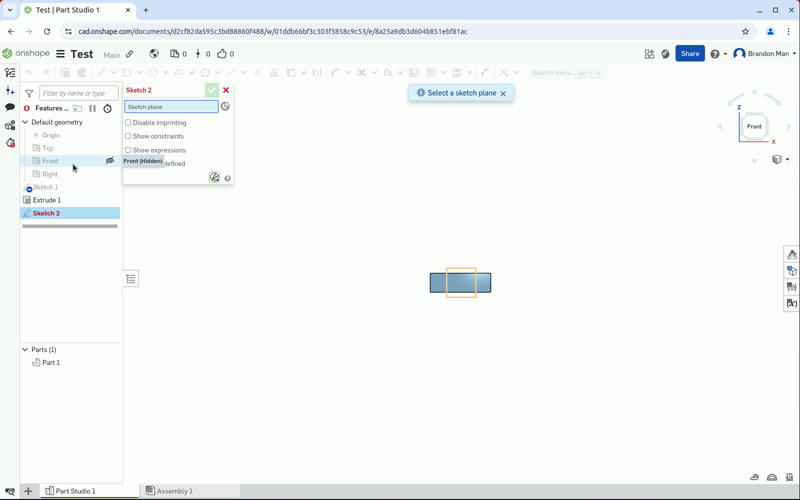
click(73, 163)
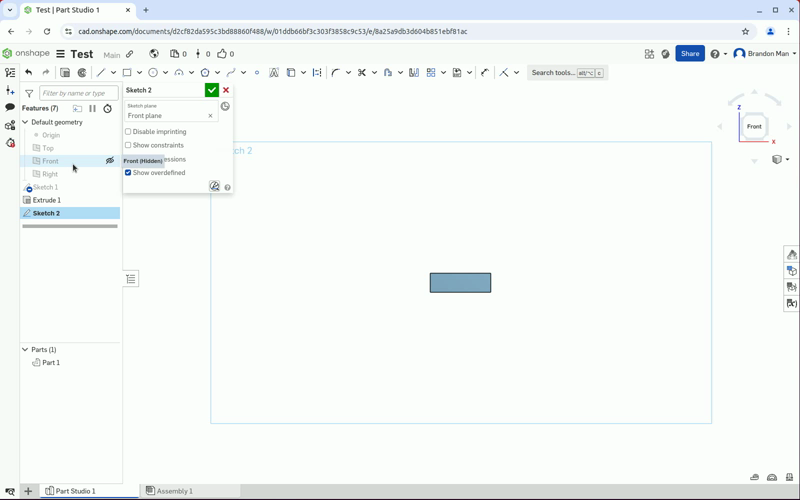
mouse_move(73, 352)
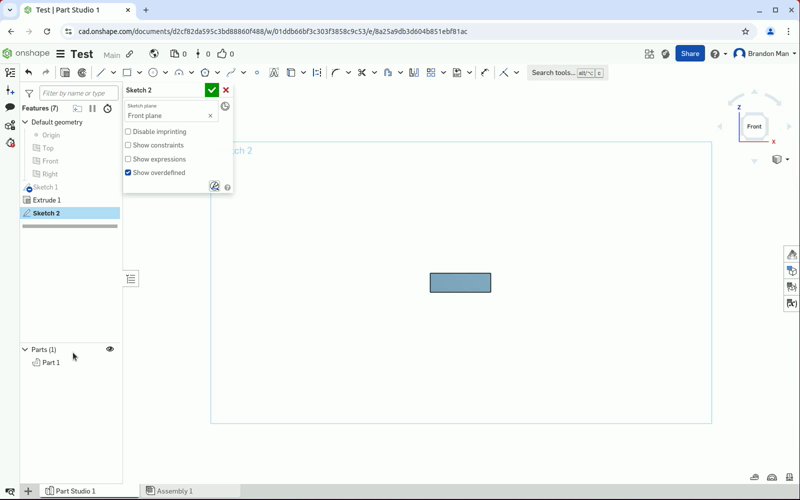
key(y)
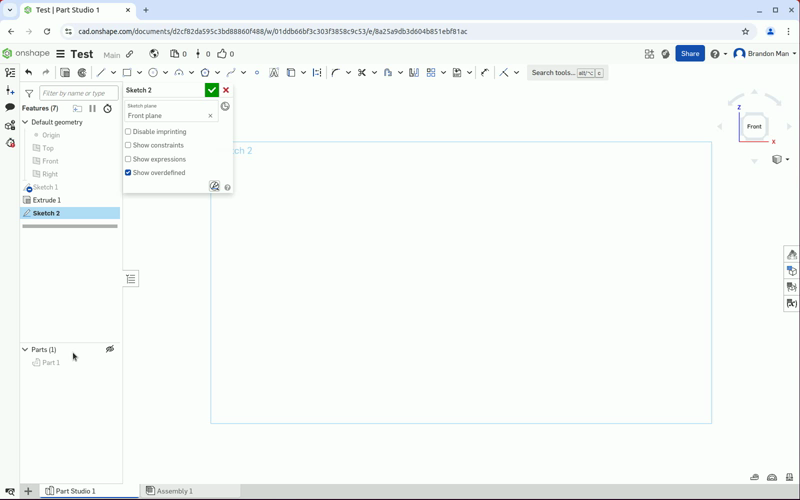
key(l)
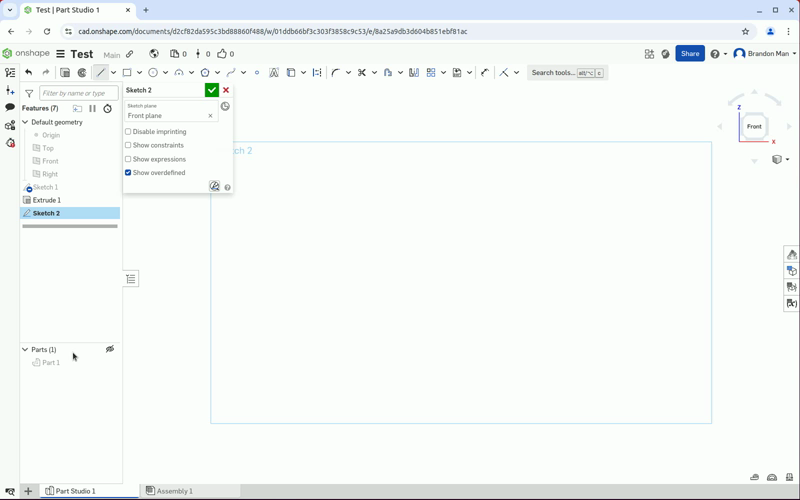
key_down(shift)
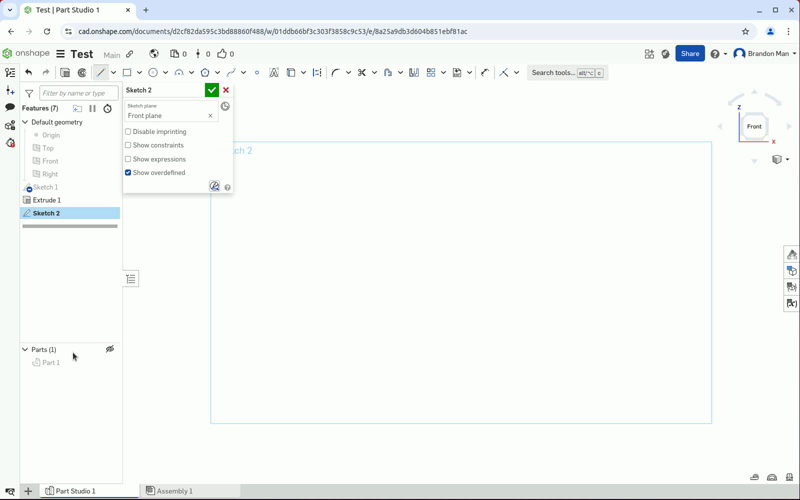
mouse_move(518, 234)
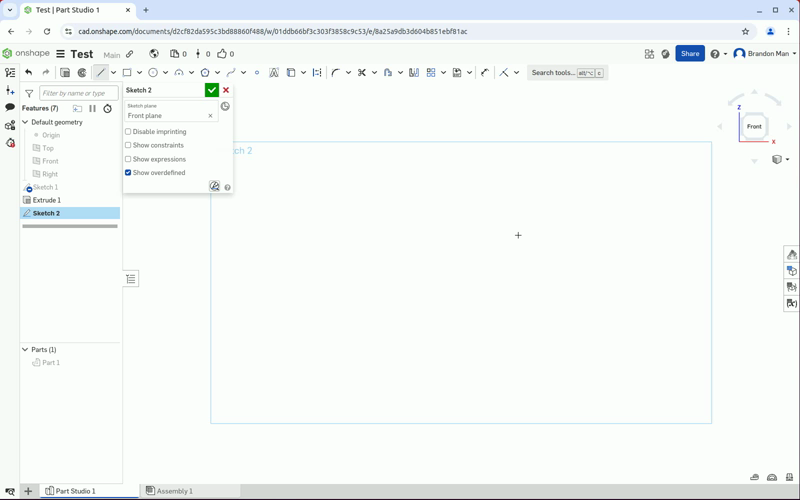
click(518, 234)
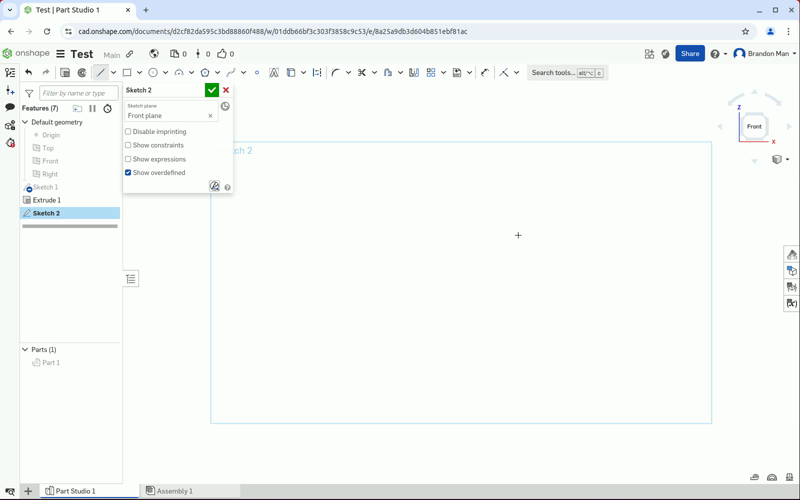
key_up(shift)
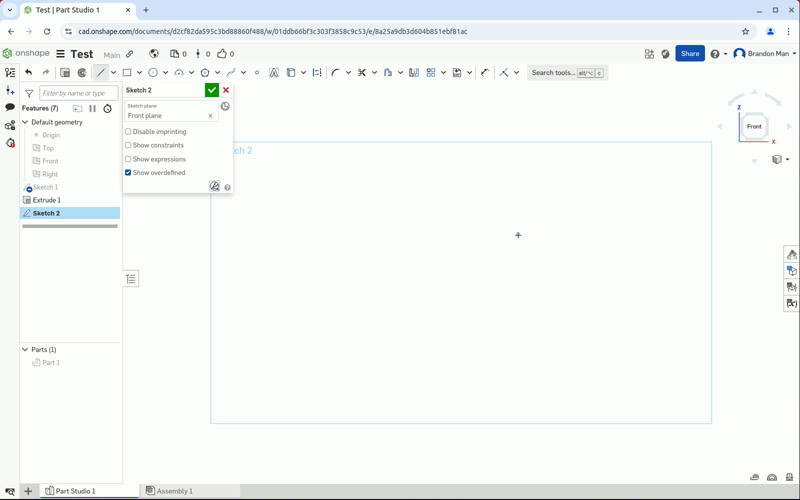
key_down(shift)
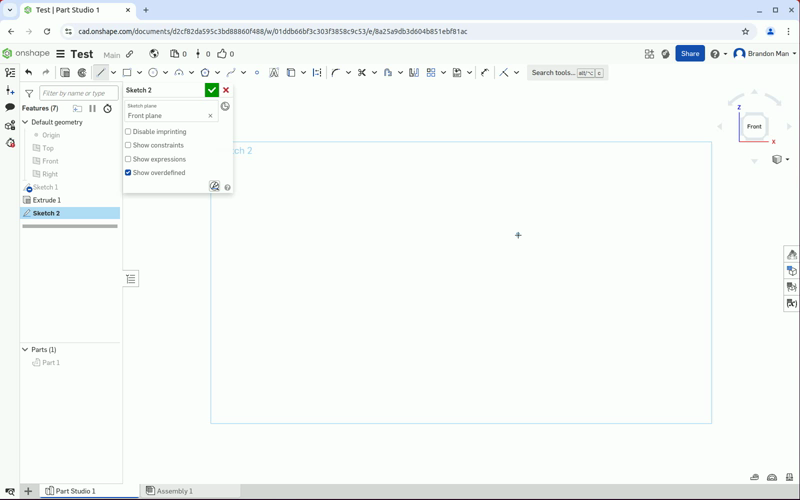
mouse_move(548, 234)
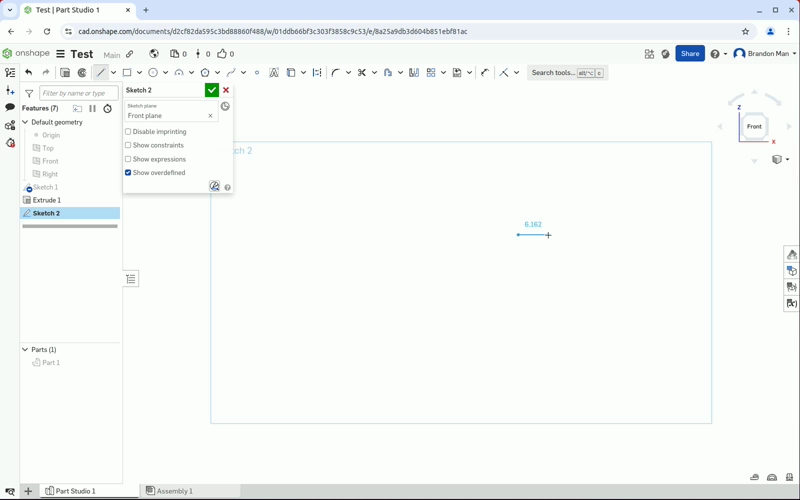
mouse_move(528, 234)
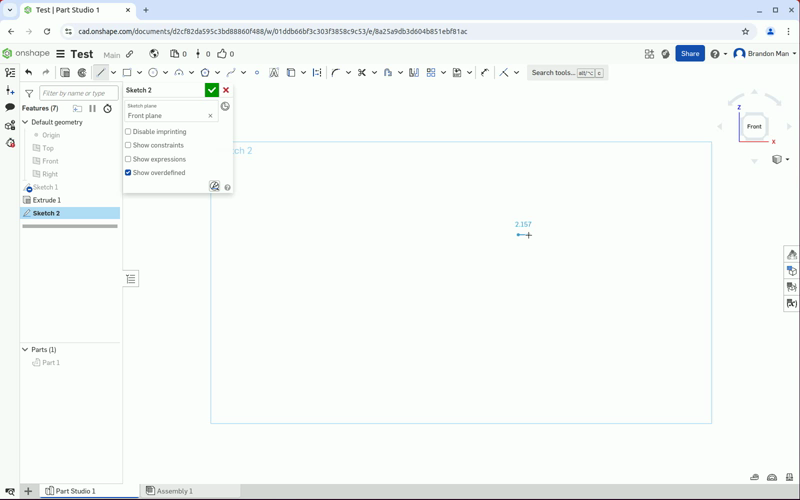
click(528, 234)
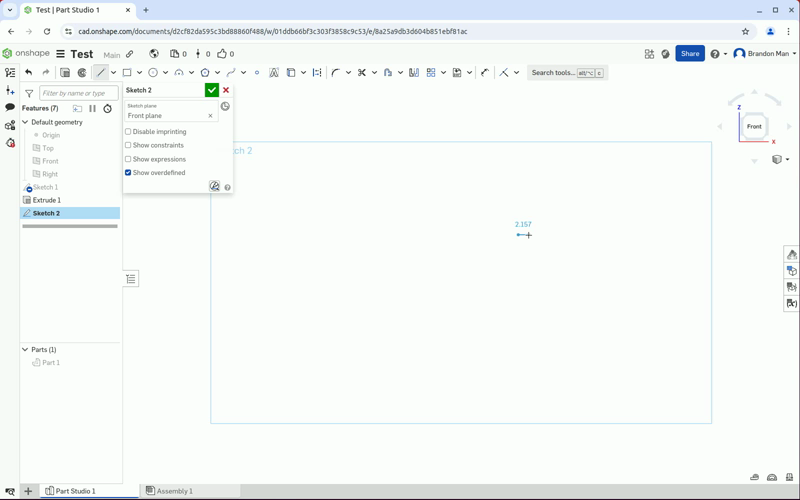
key_up(shift)
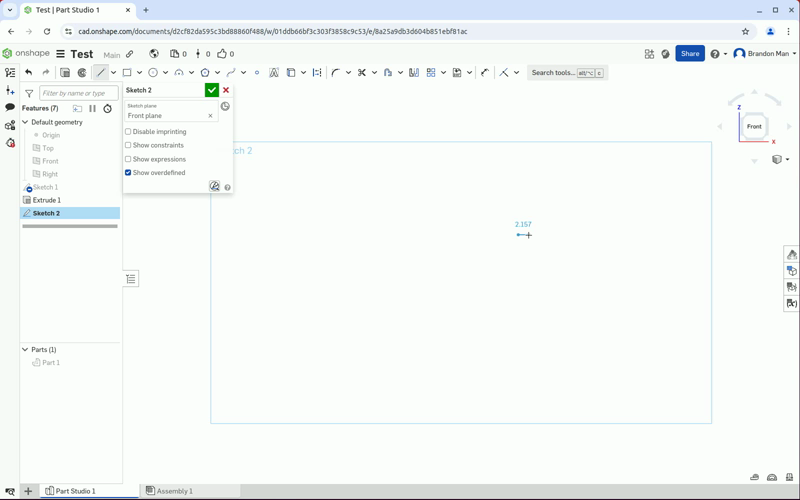
key_down(shift)
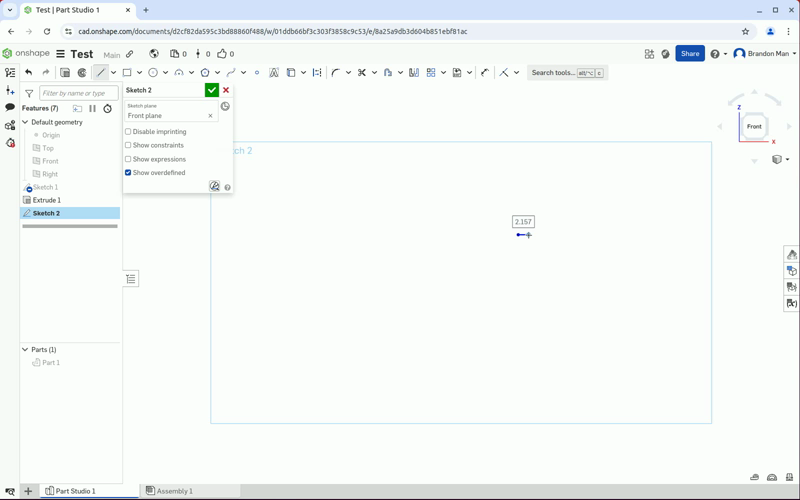
mouse_move(558, 234)
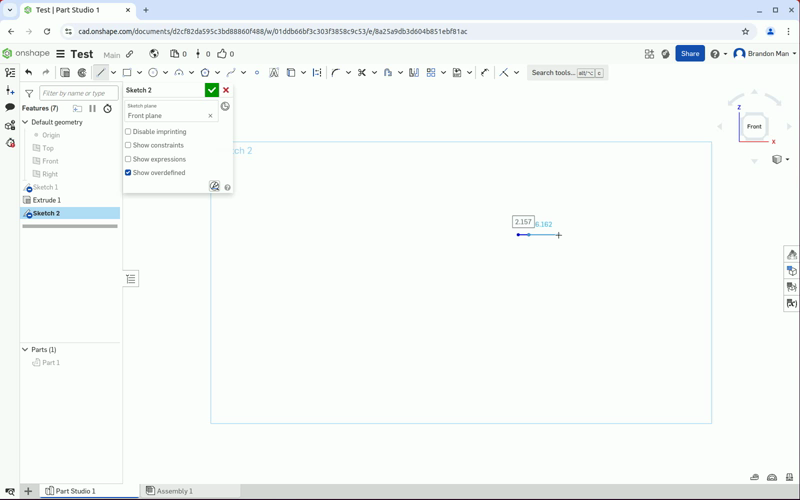
mouse_move(573, 234)
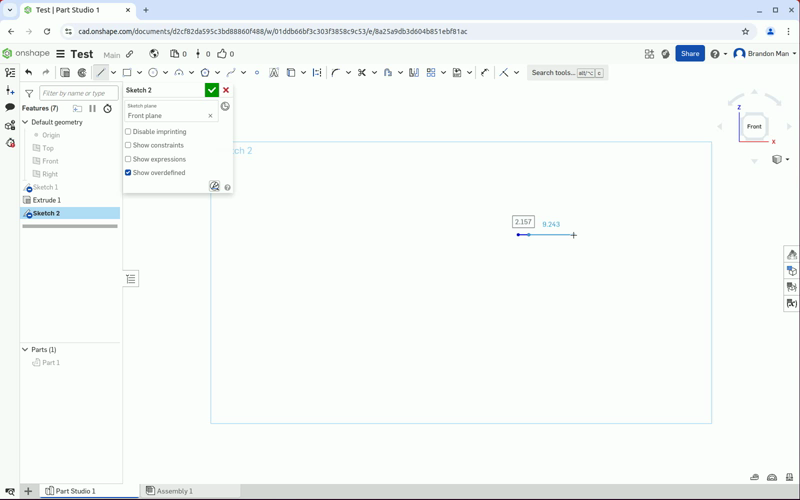
click(573, 234)
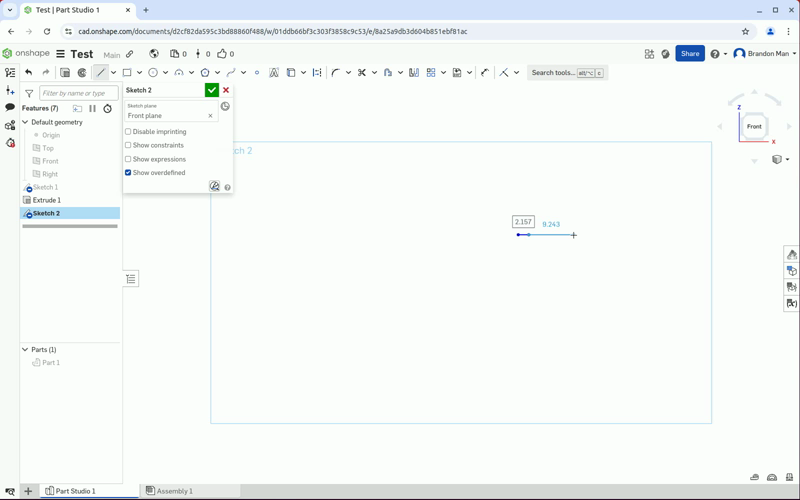
key_up(shift)
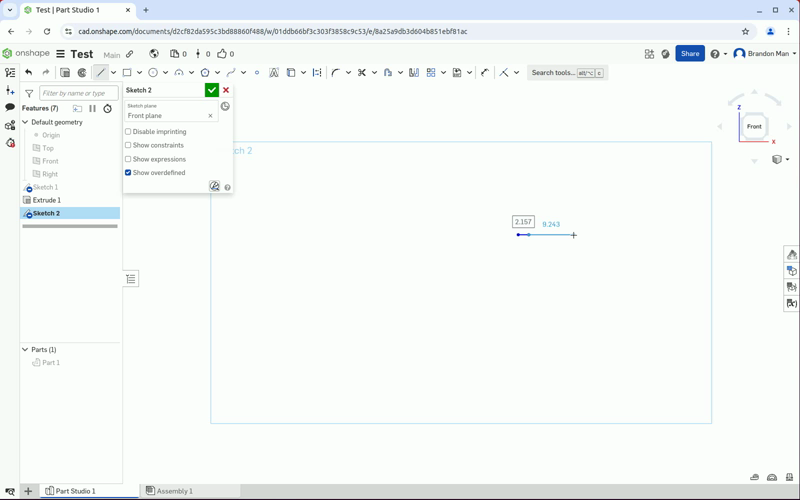
key_down(shift)
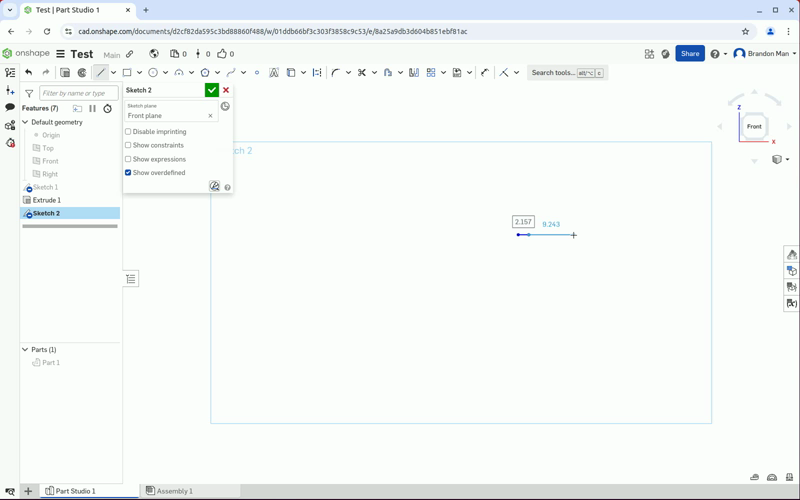
mouse_move(589, 234)
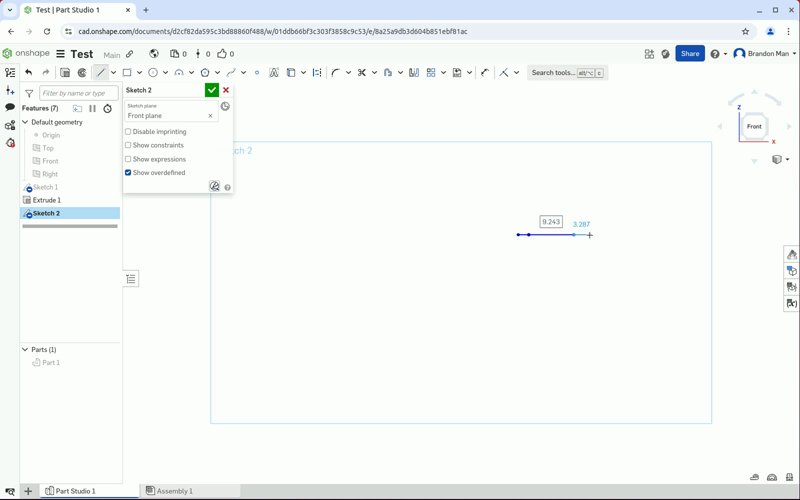
mouse_move(573, 210)
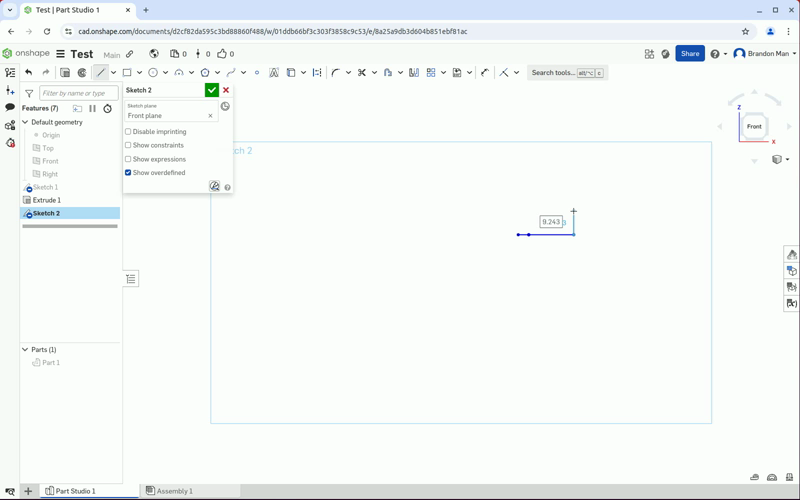
click(573, 210)
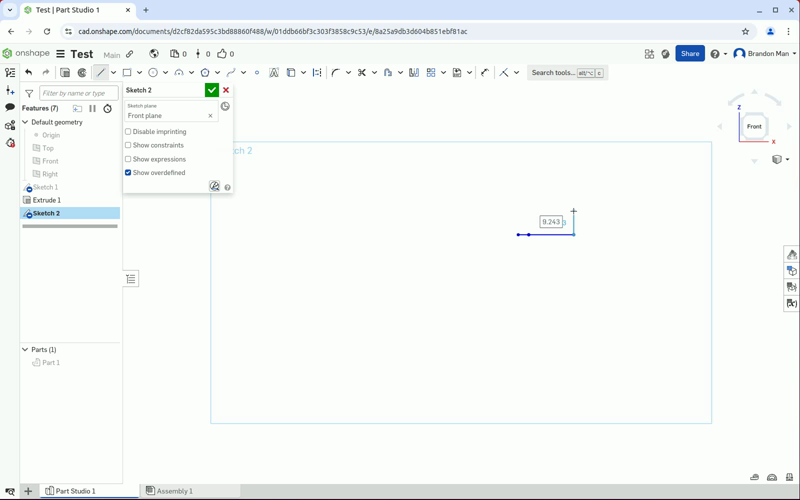
key_up(shift)
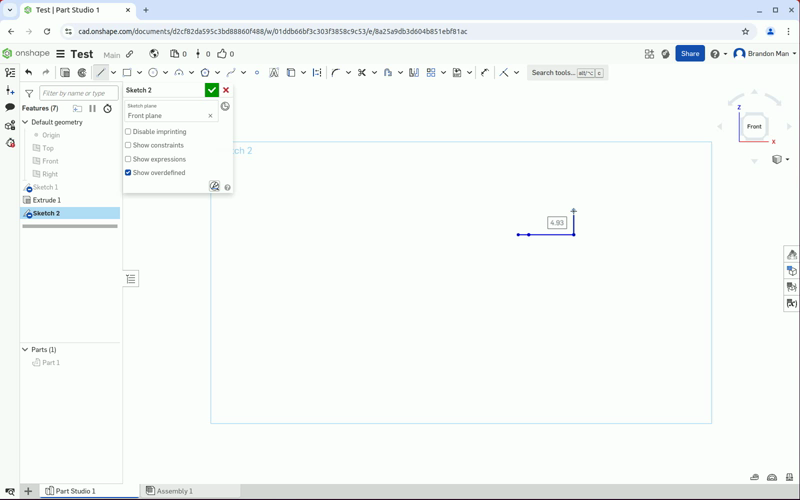
key_down(shift)
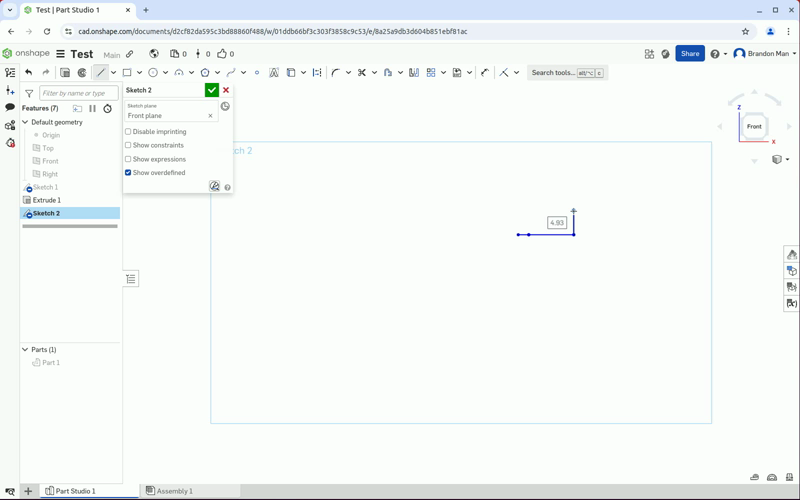
mouse_move(589, 210)
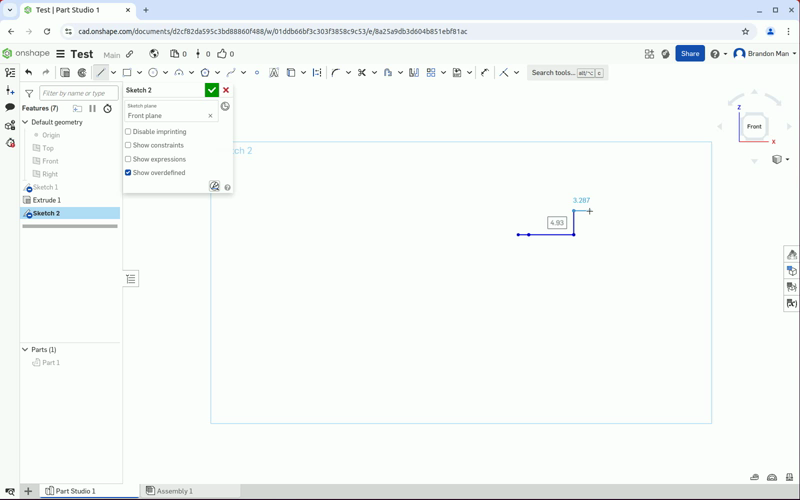
mouse_move(518, 210)
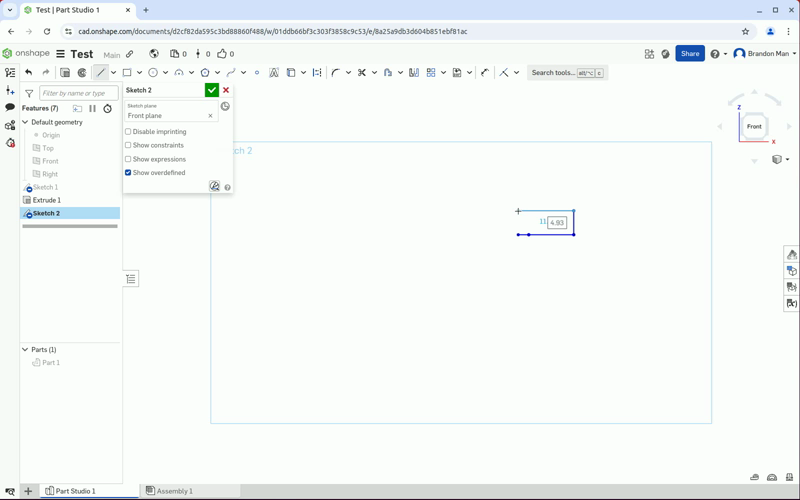
click(518, 210)
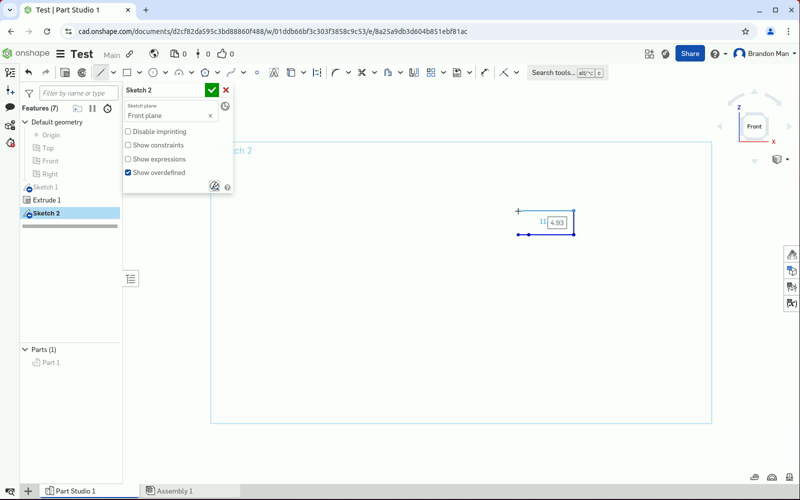
key_up(shift)
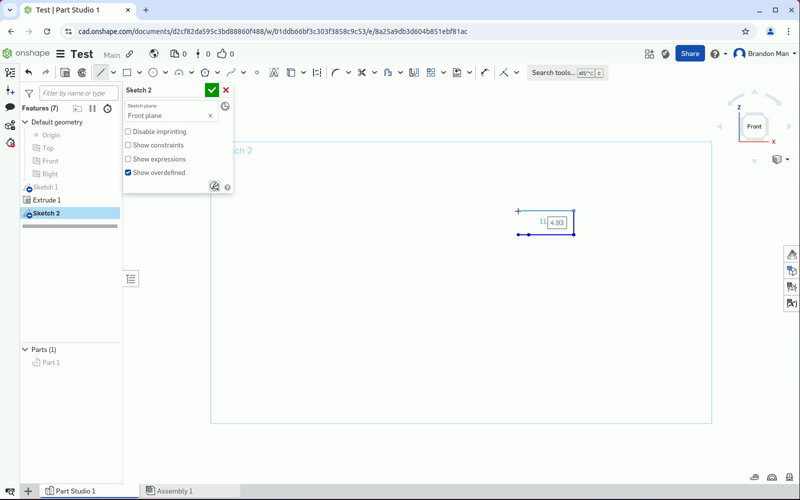
mouse_move(548, 210)
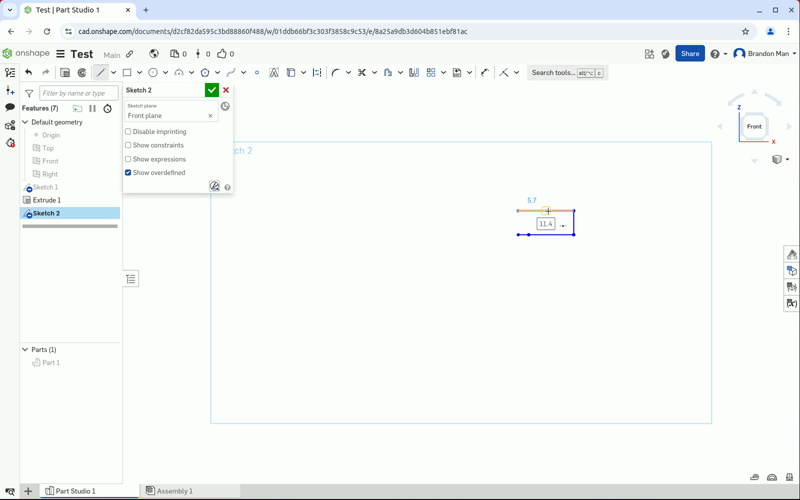
key_down(shift)
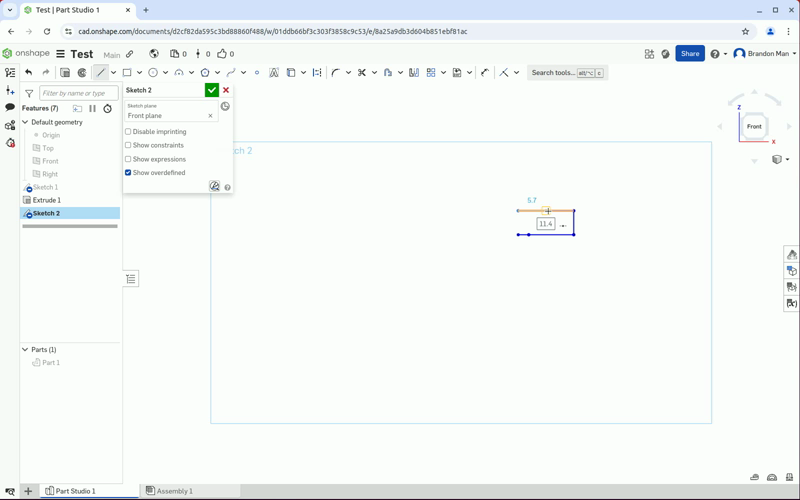
mouse_move(518, 234)
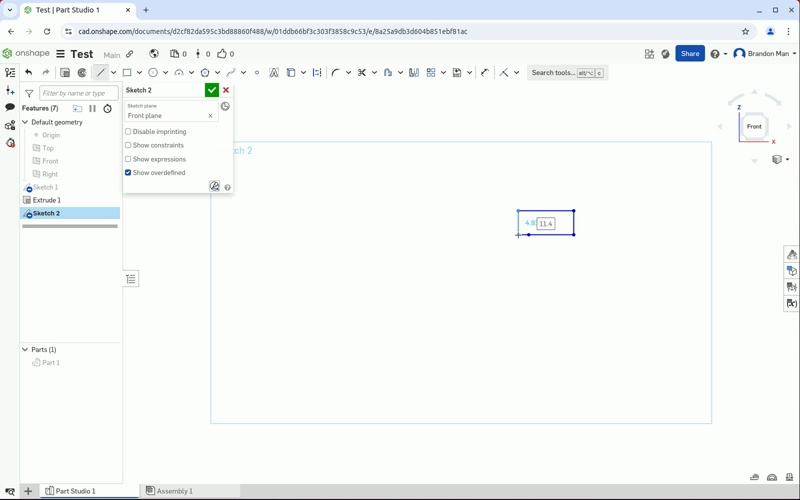
key_up(shift)
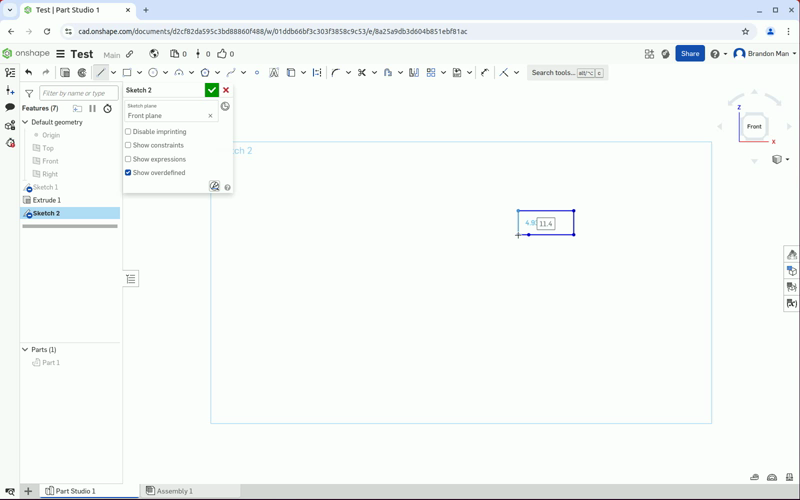
click(518, 234)
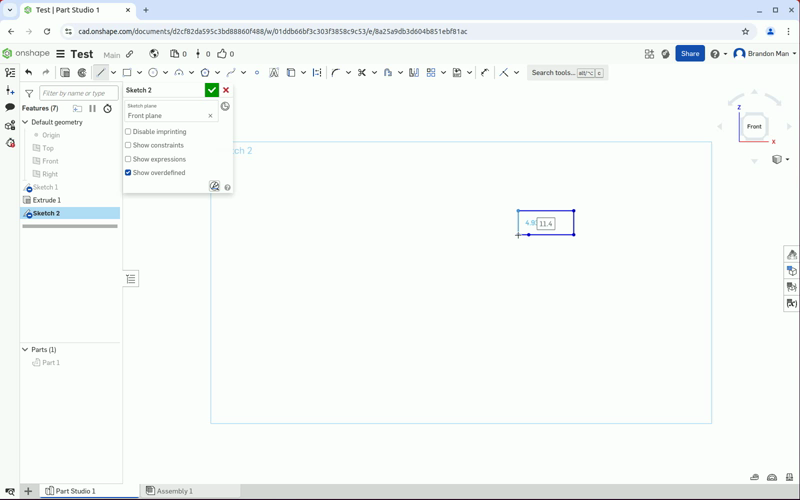
key(esc)
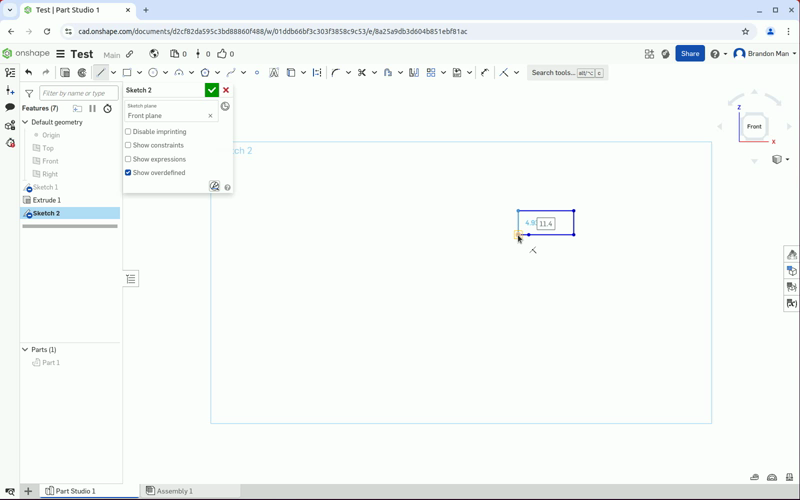
mouse_move(537, 215)
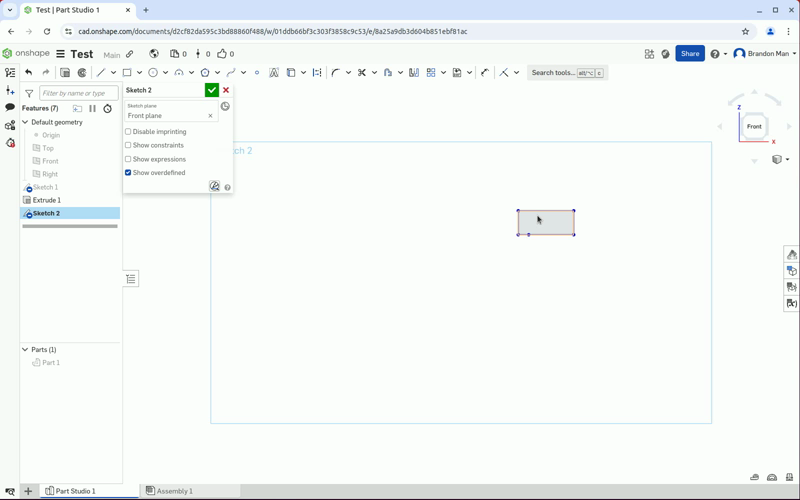
scroll(6)
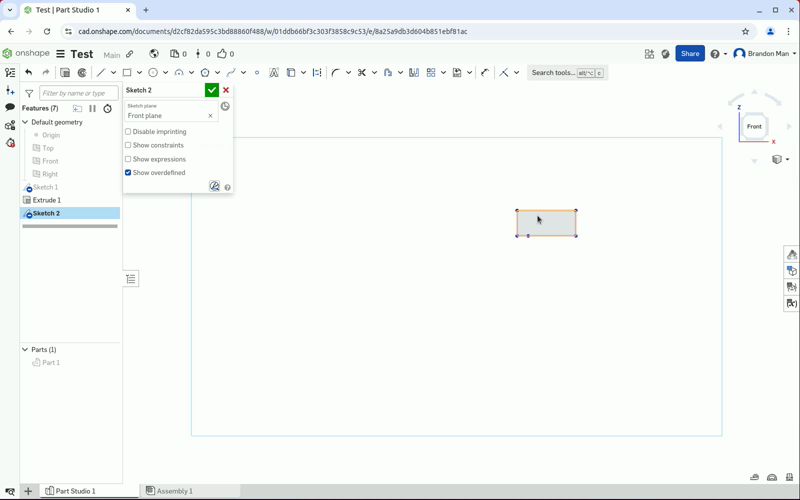
scroll(6)
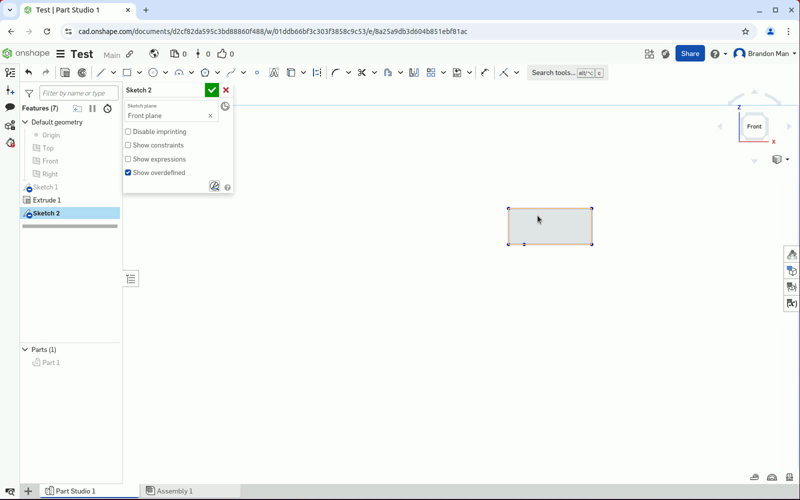
scroll(6)
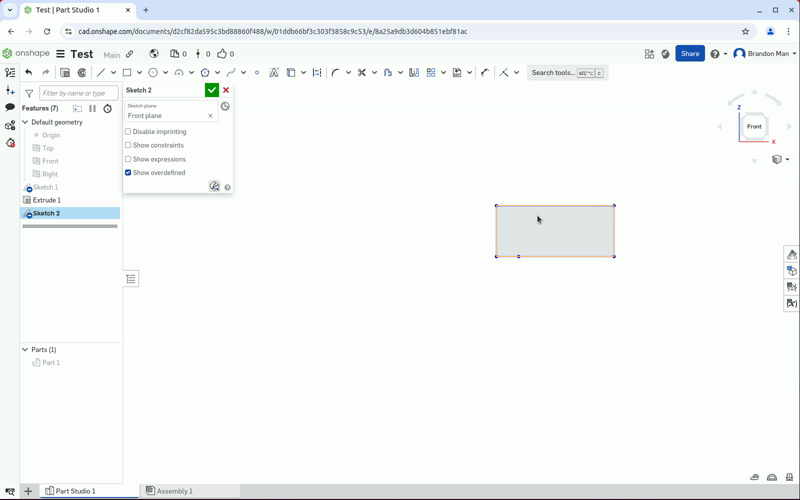
scroll(6)
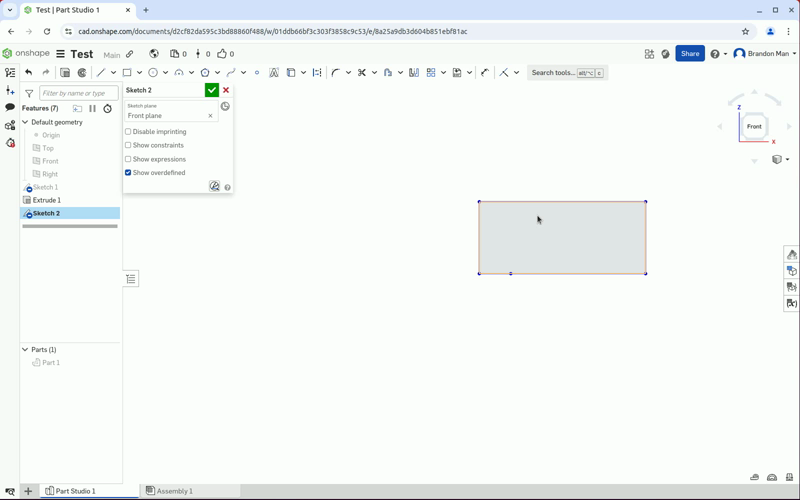
scroll(6)
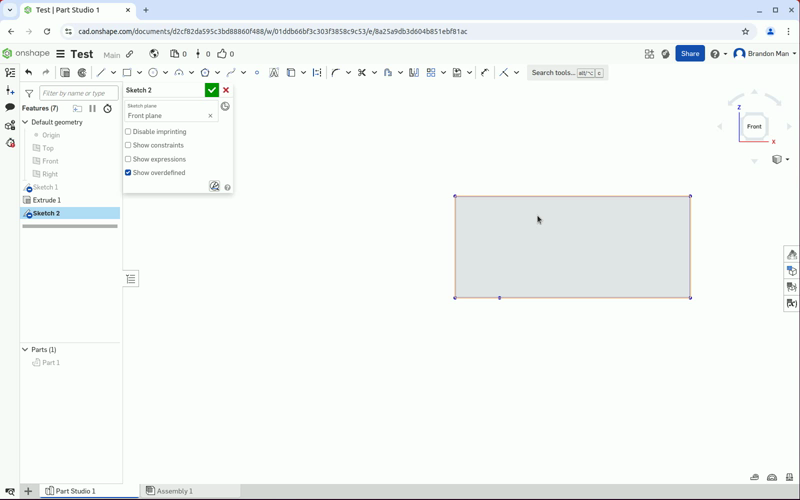
scroll(6)
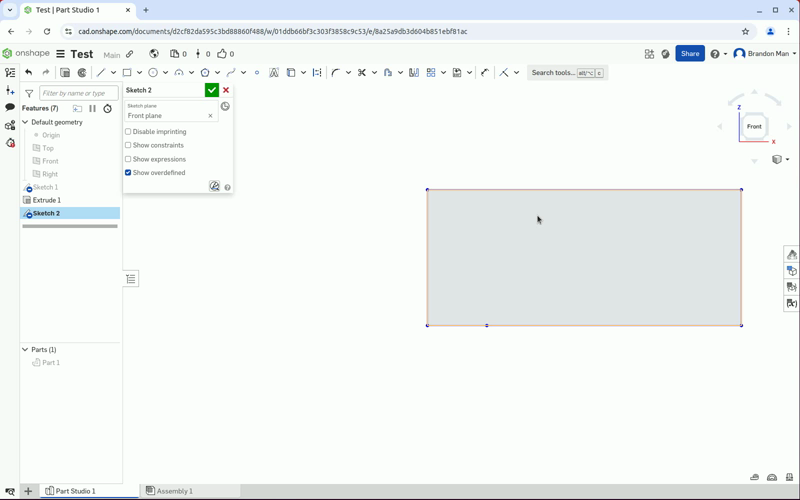
scroll(6)
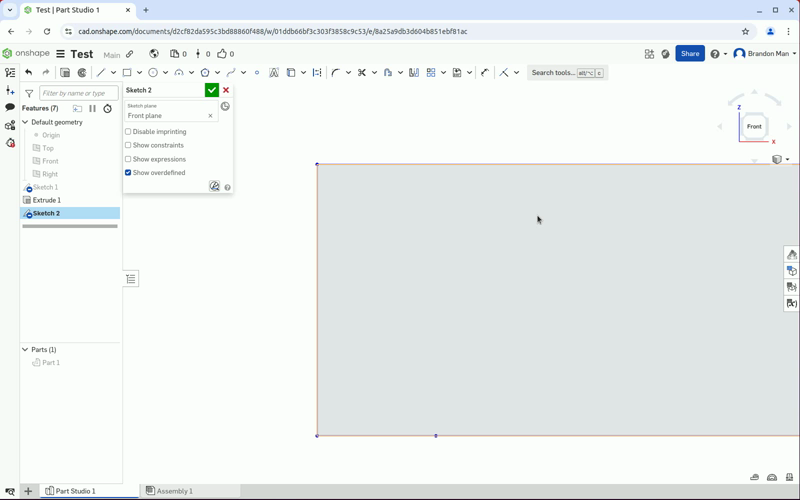
click(537, 215)
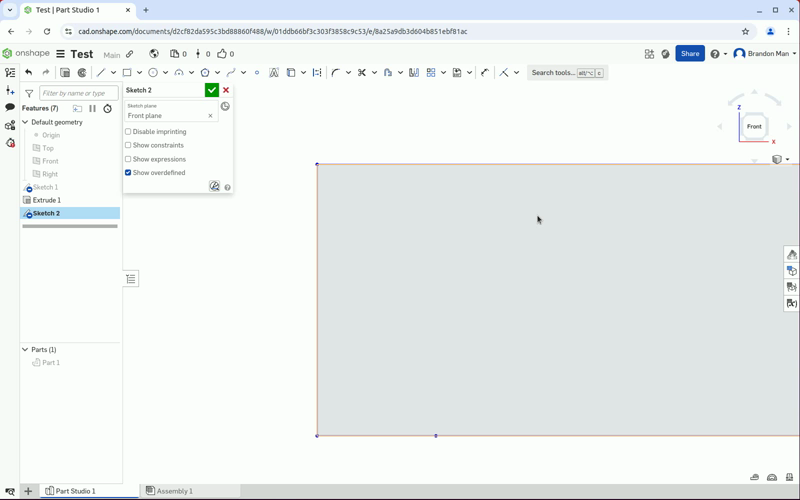
scroll(-6)
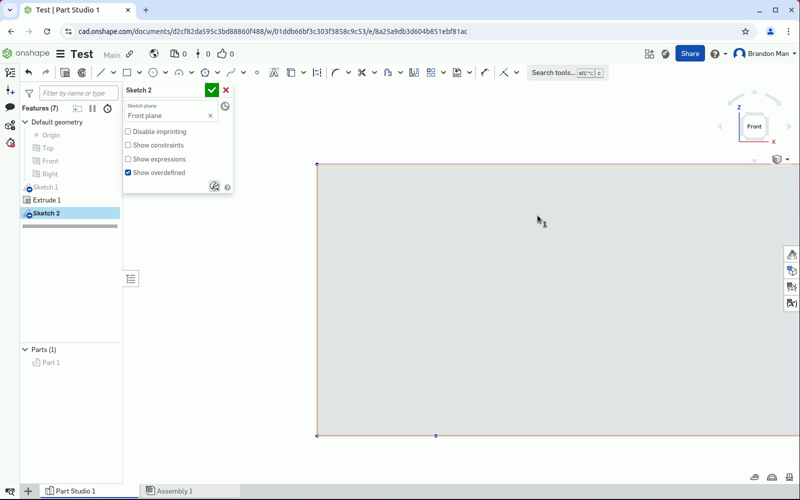
scroll(-6)
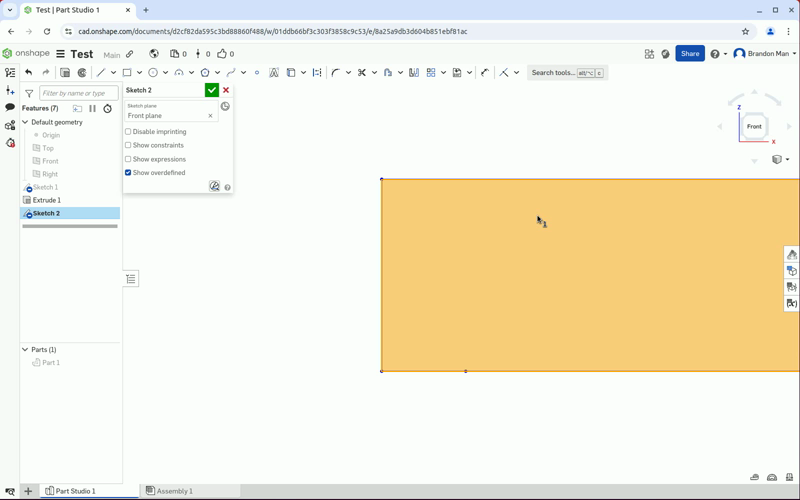
scroll(-6)
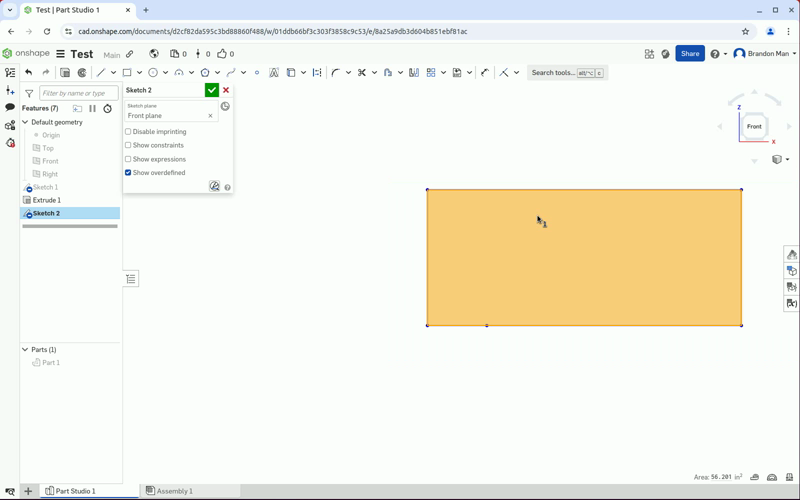
scroll(-6)
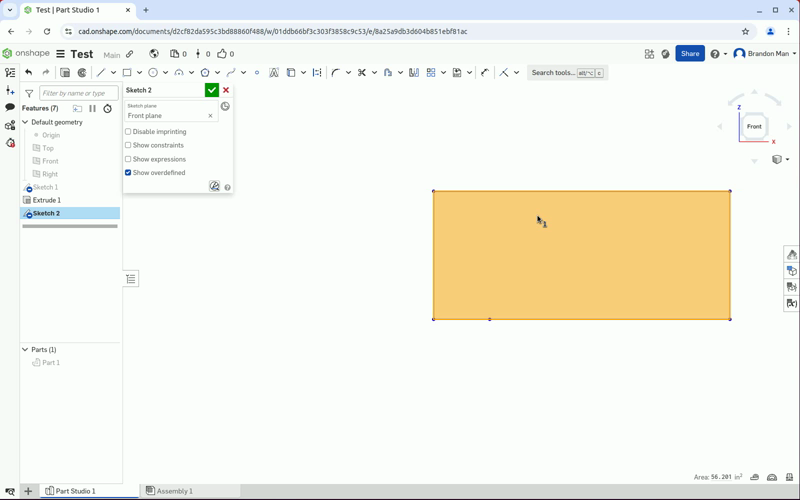
scroll(-6)
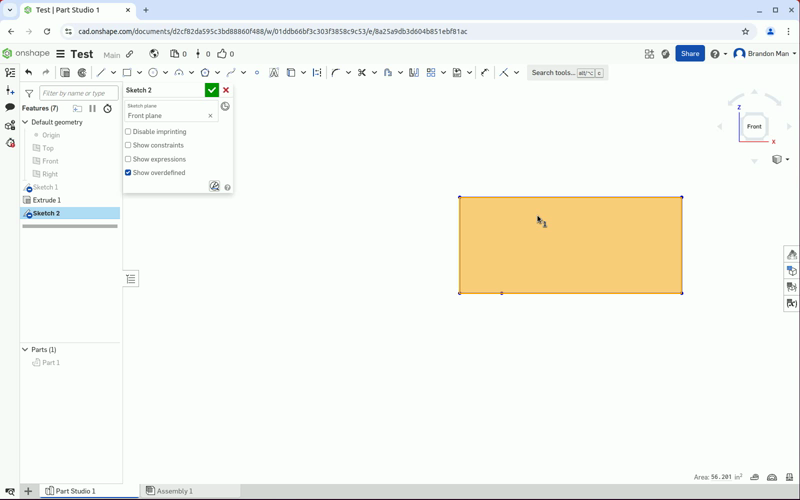
scroll(-6)
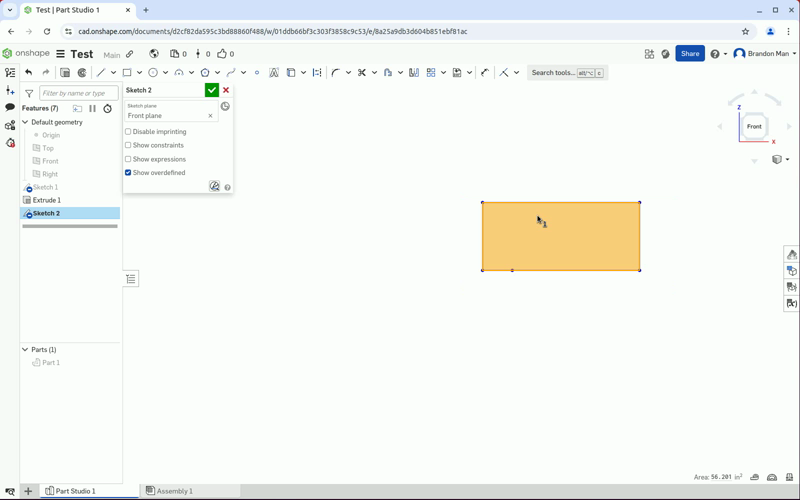
scroll(-6)
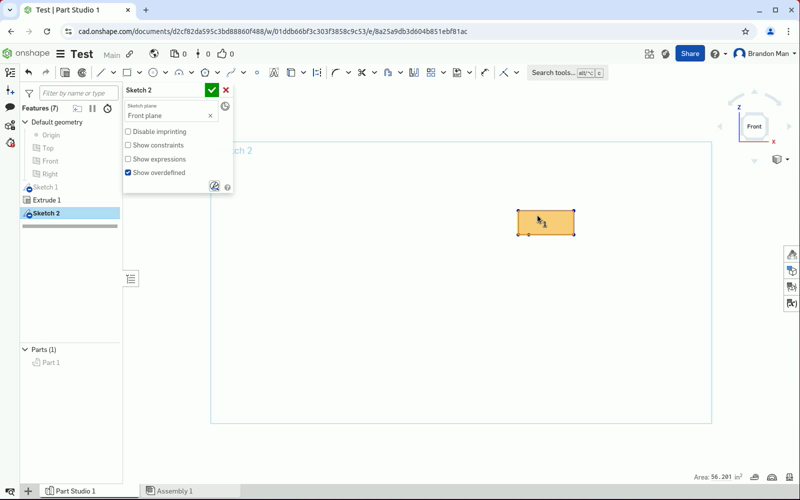
mouse_move(73, 352)
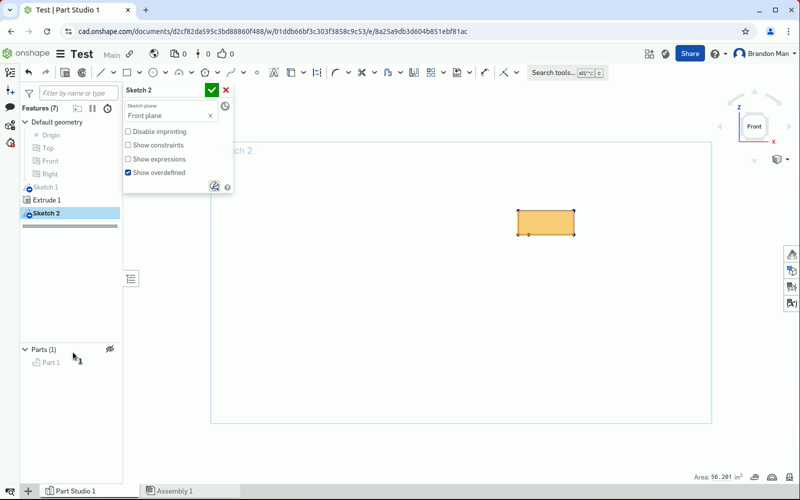
key(shift+y)
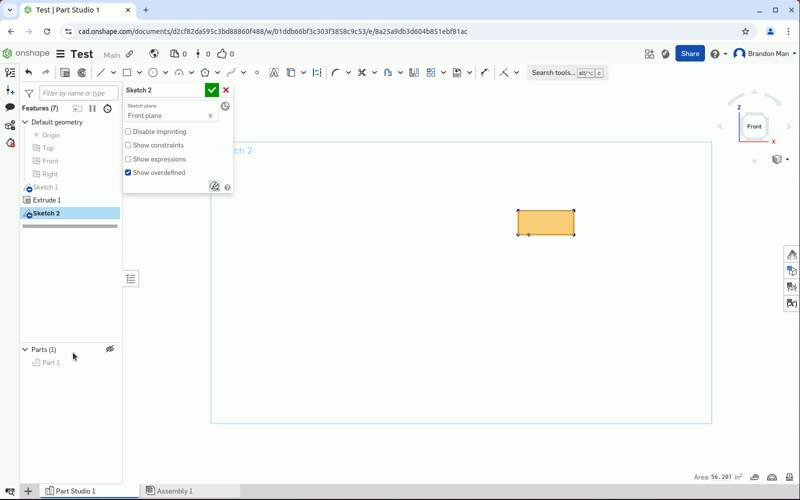
key(shift+e)
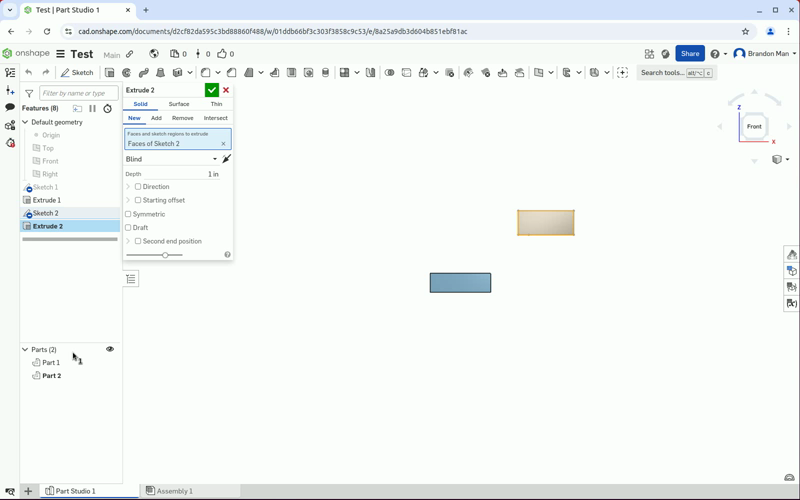
mouse_move(143, 106)
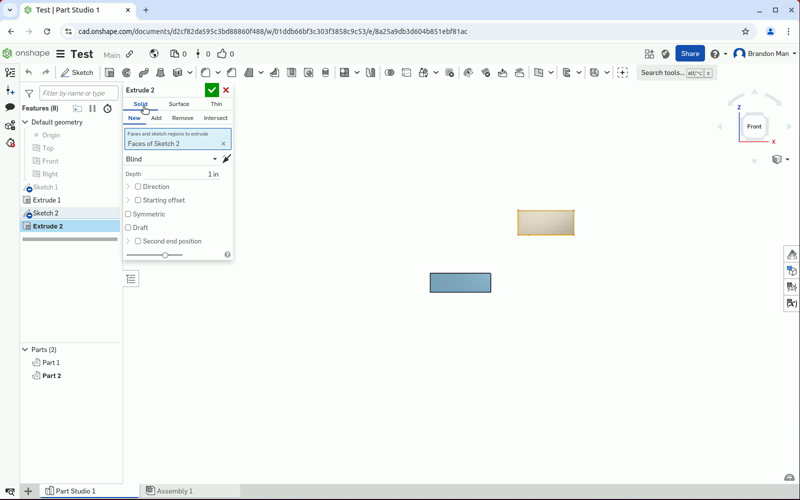
click(143, 106)
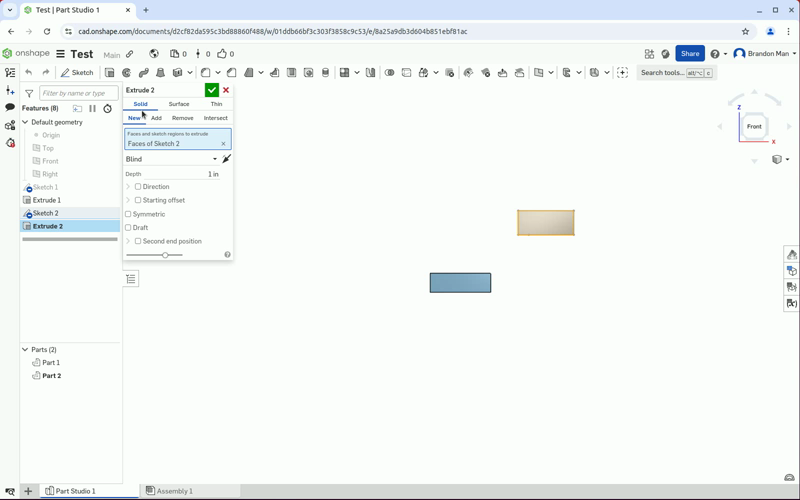
mouse_move(137, 120)
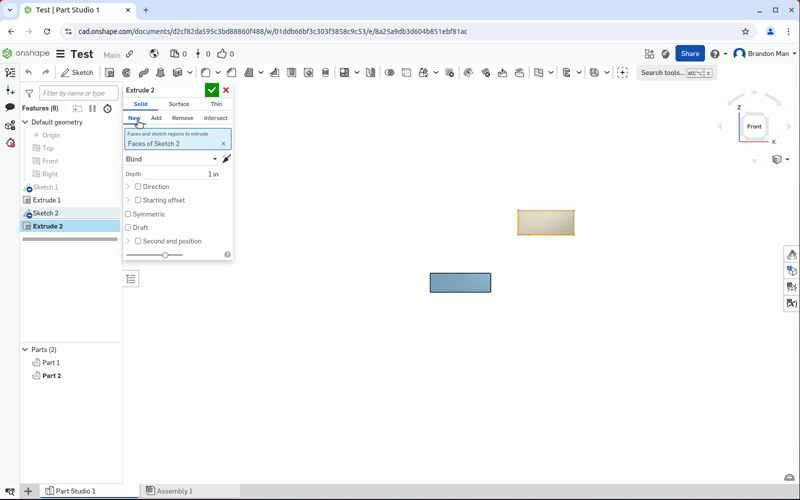
click(137, 120)
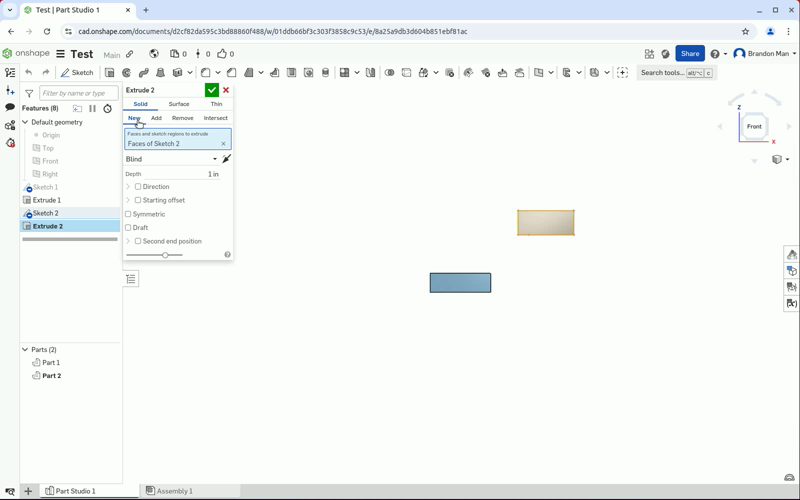
key(tab, 4)
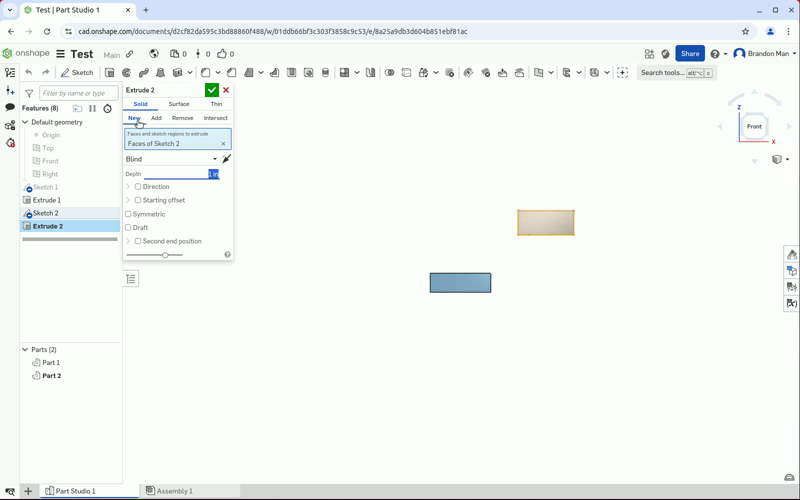
text(3.851)
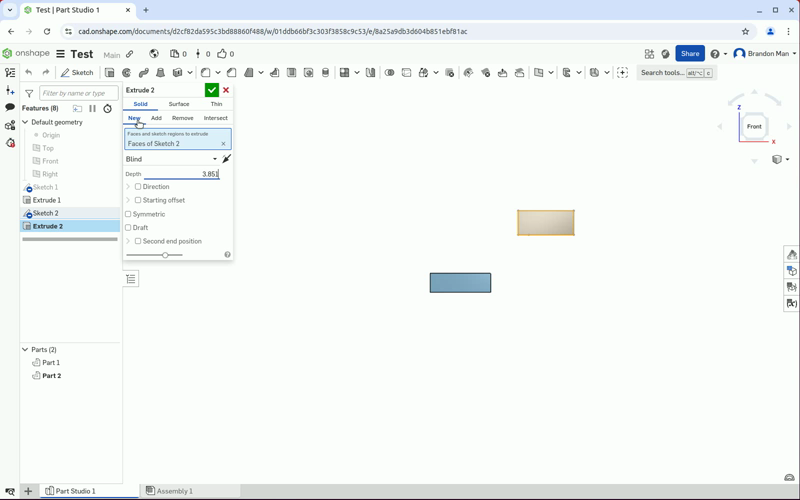
key(enter)
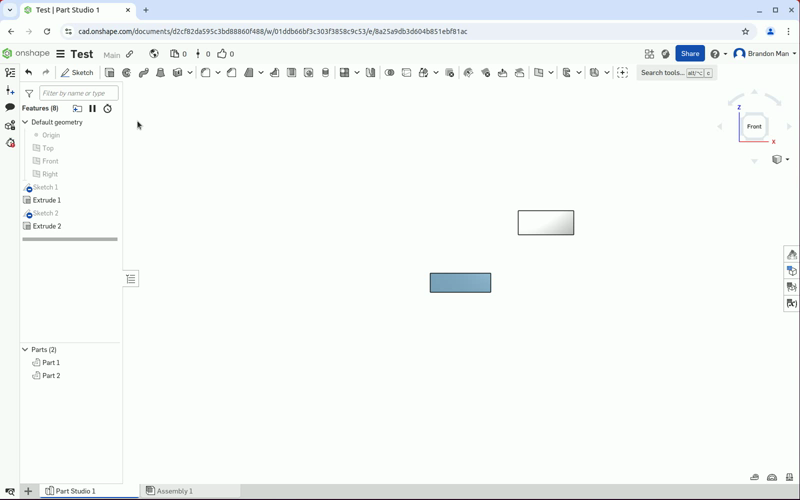
key(shift+h)
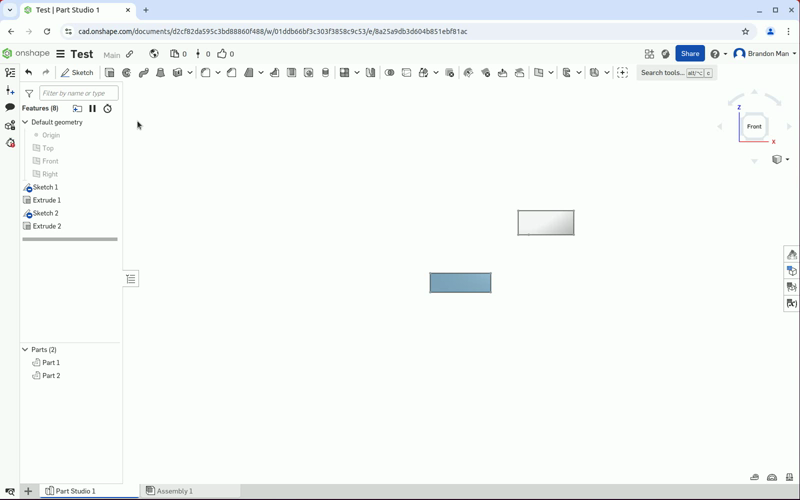
key(shift+h)
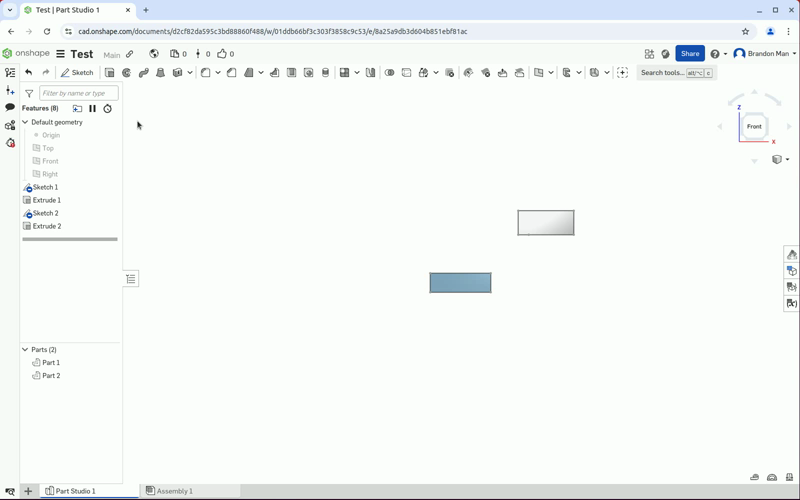
key(shift+7)
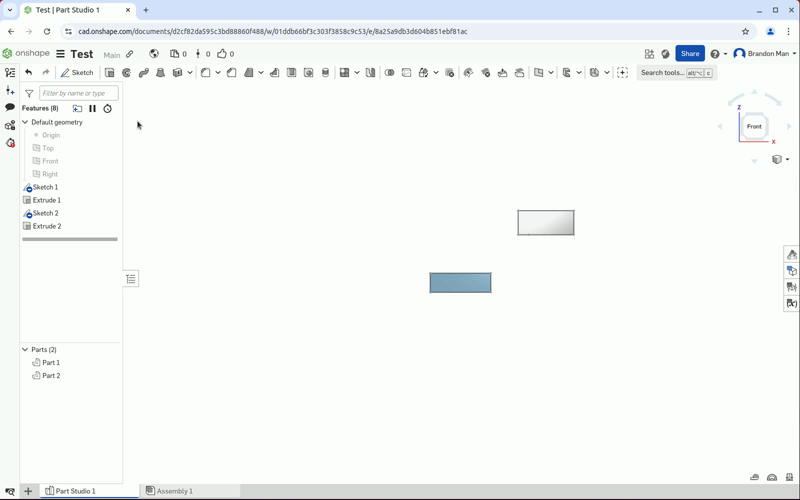
key(left, 2)
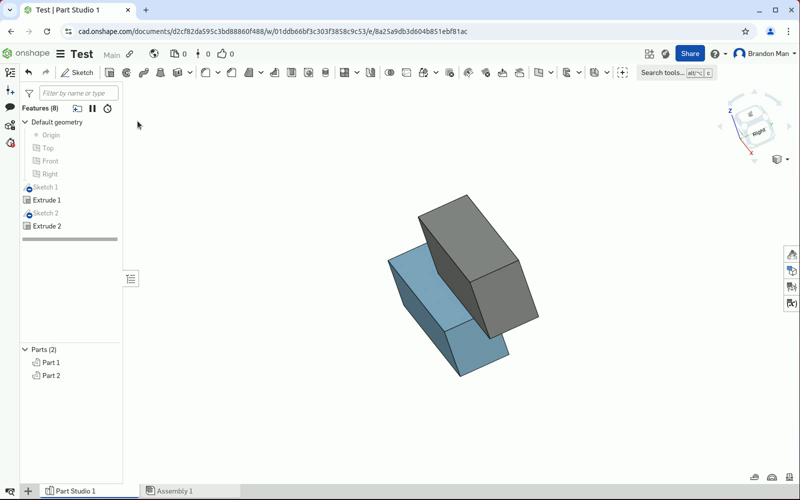
key(down, 2)
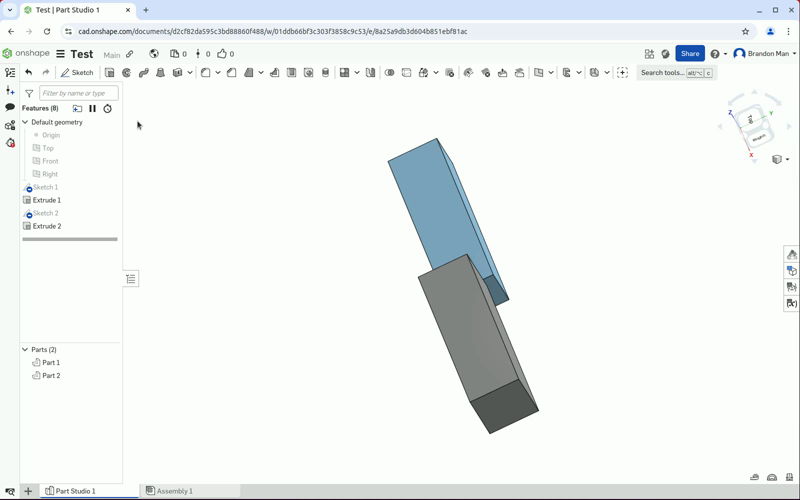
key(up, 2)
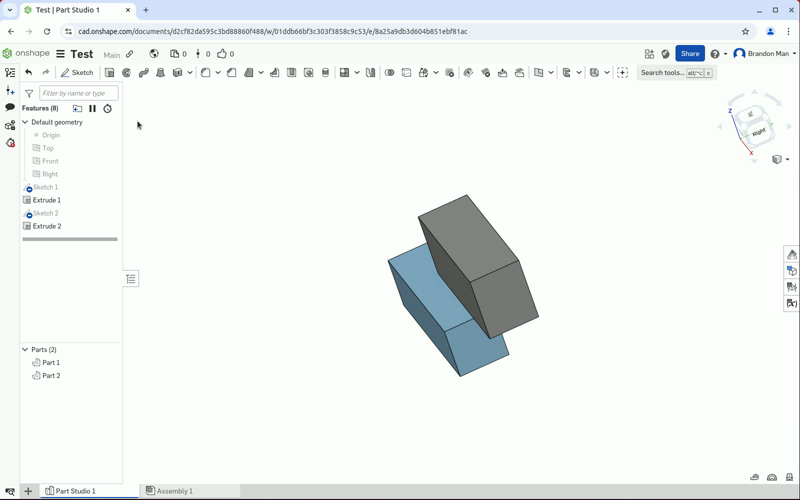
key(right, 2)
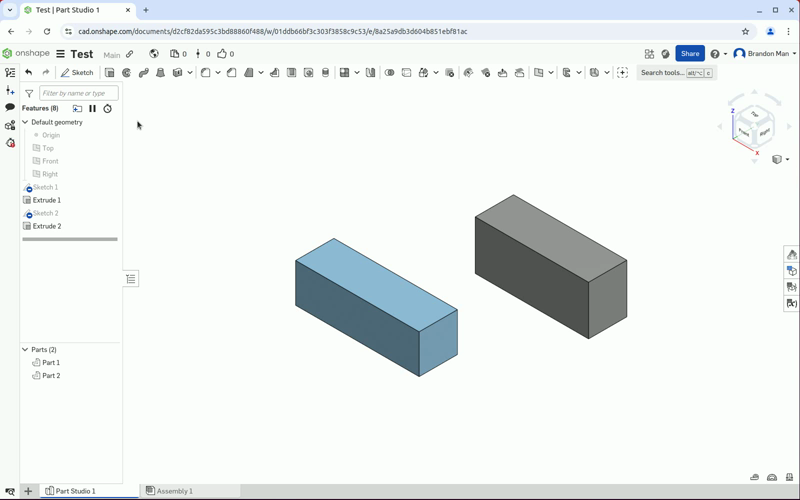
mouse_move(73, 189)
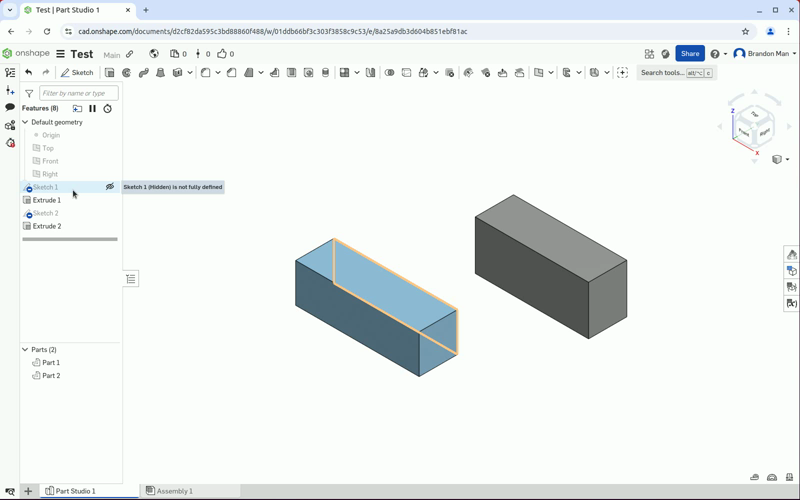
click(73, 189)